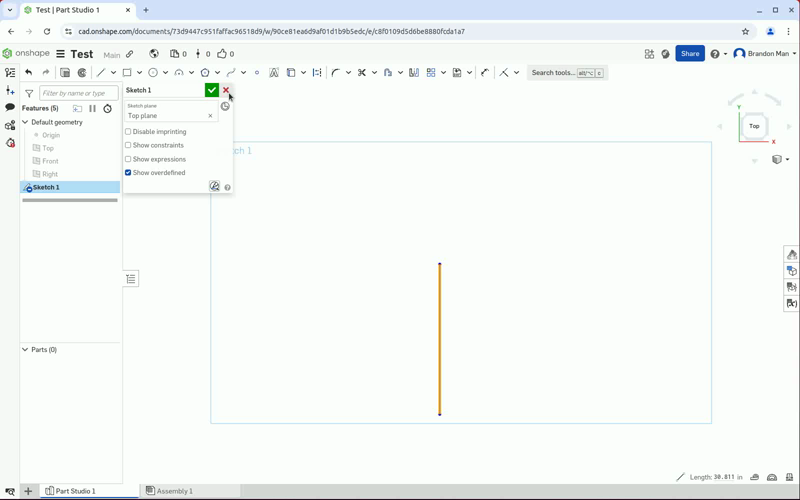
key(shift+h)
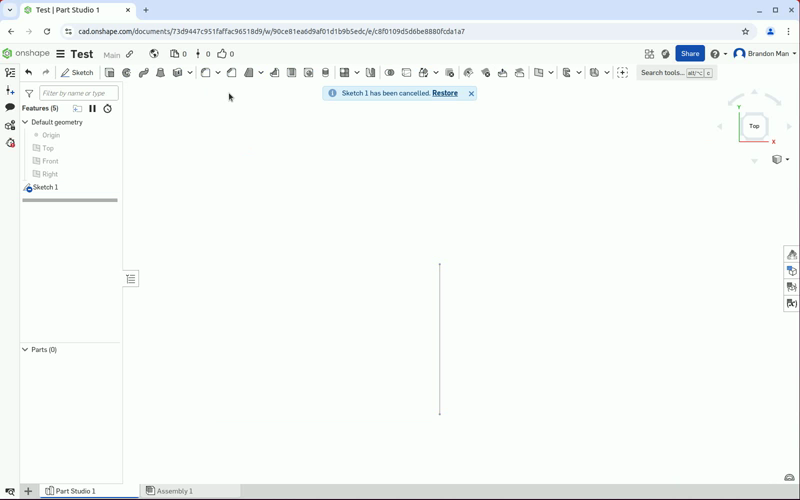
mouse_move(73, 352)
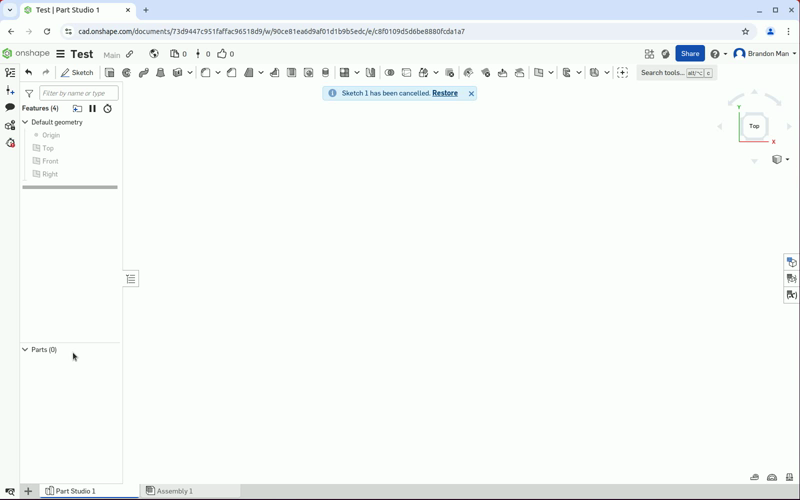
key(y)
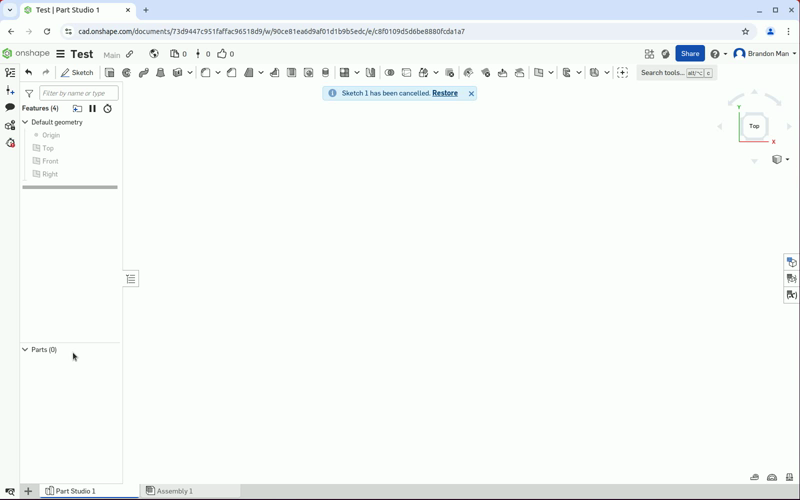
key(shift+p)
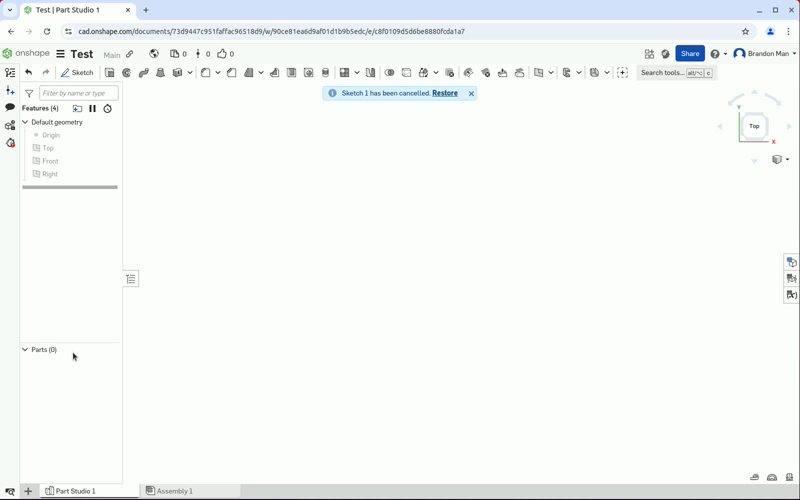
key(space)
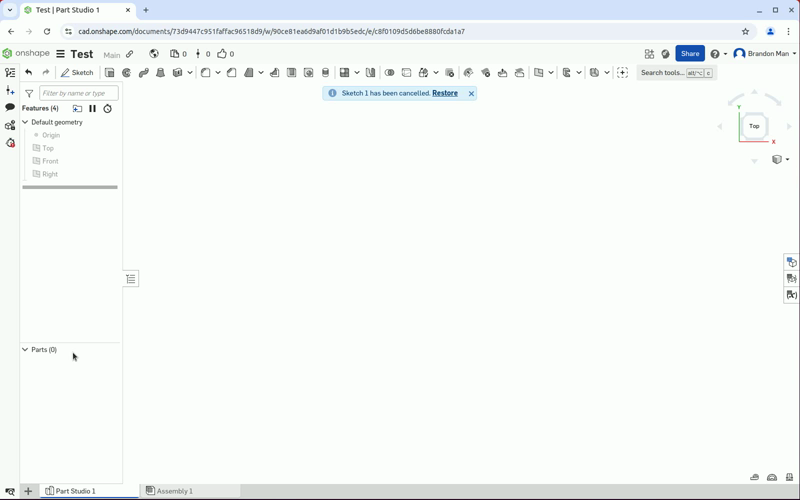
key_down(shift)
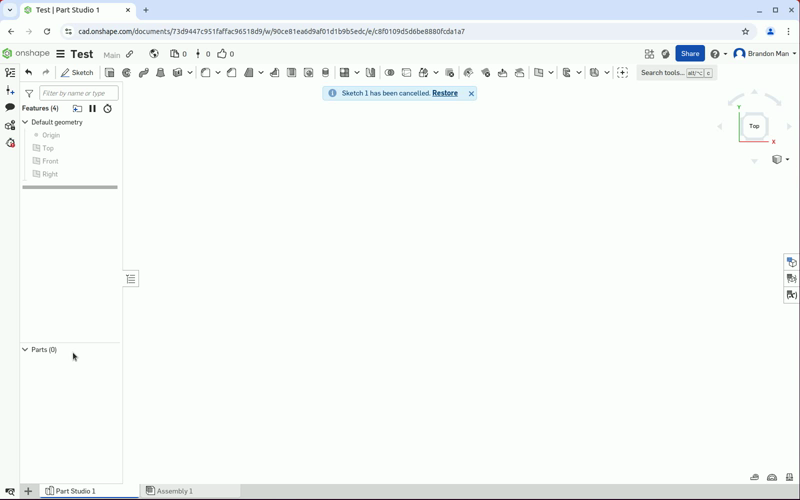
key(up)
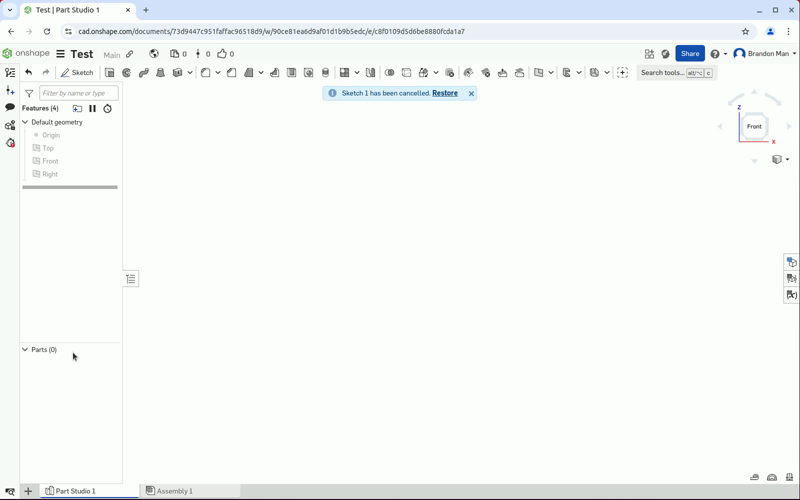
key_up(shift)
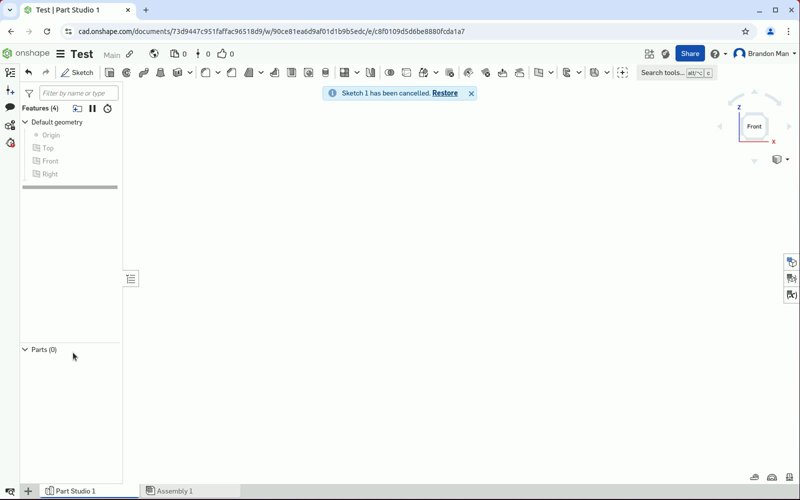
mouse_move(73, 352)
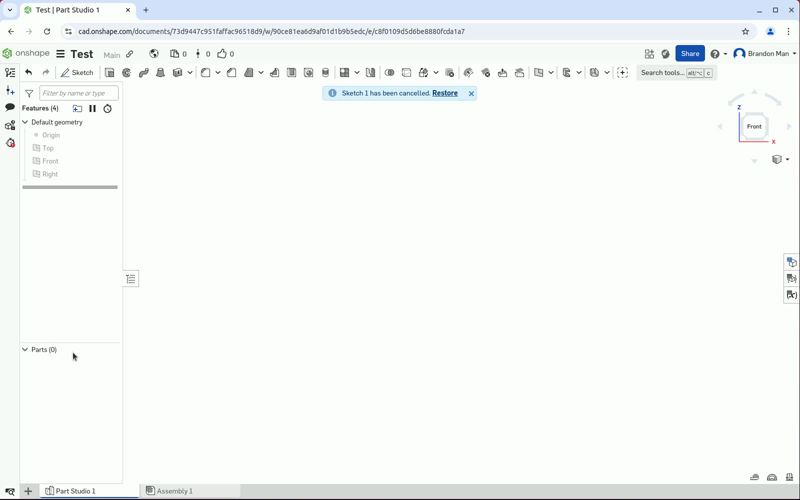
key(shift+y)
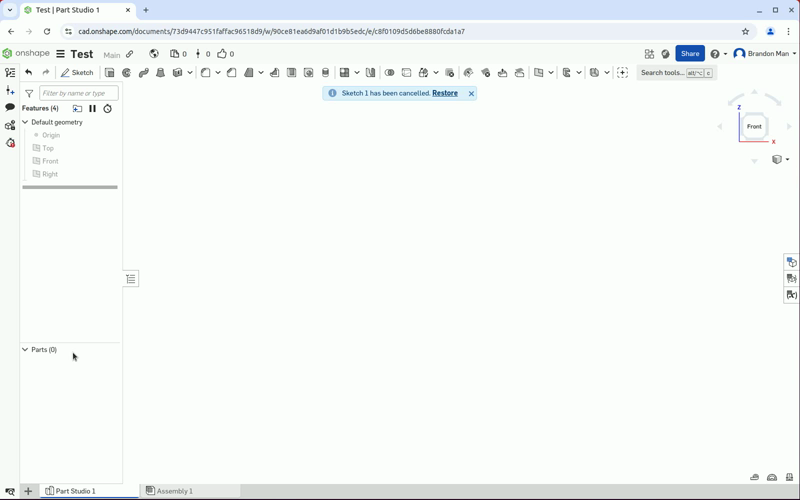
key(shift+s)
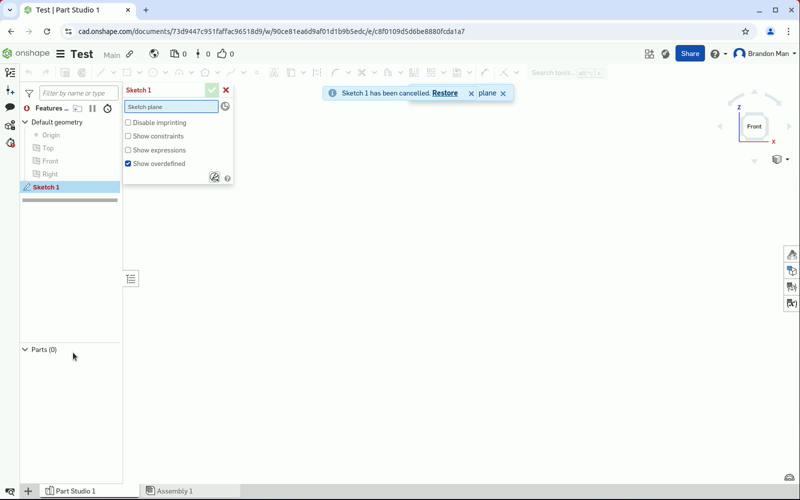
mouse_move(73, 163)
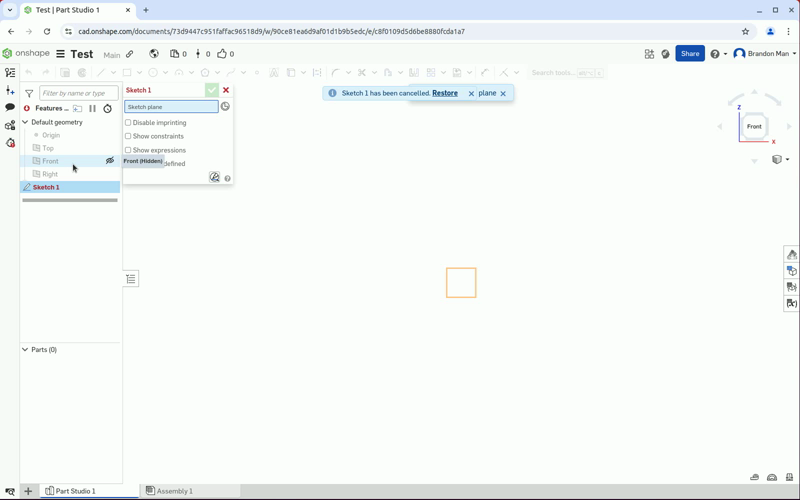
click(73, 163)
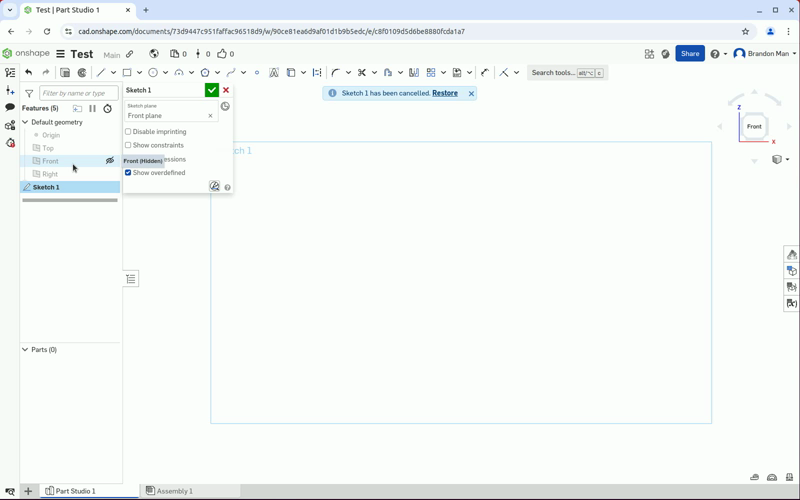
mouse_move(73, 352)
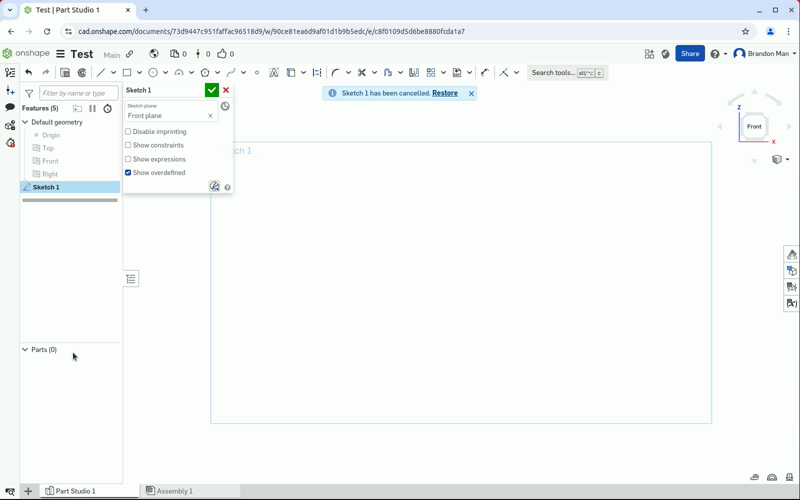
key(y)
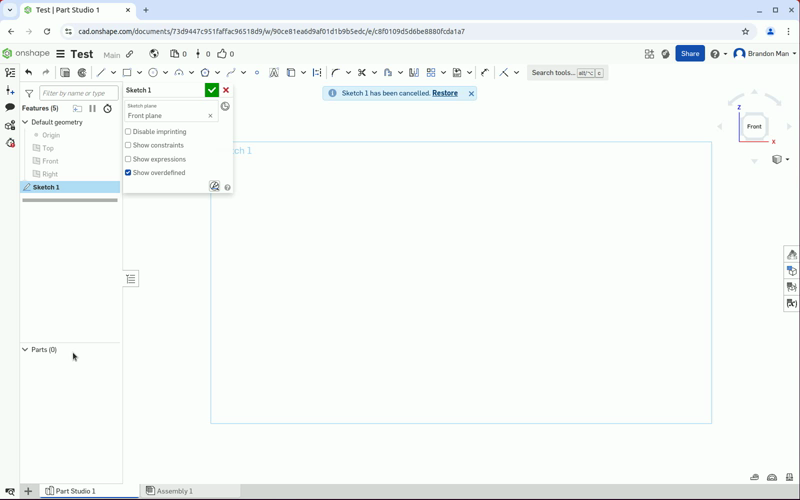
key(l)
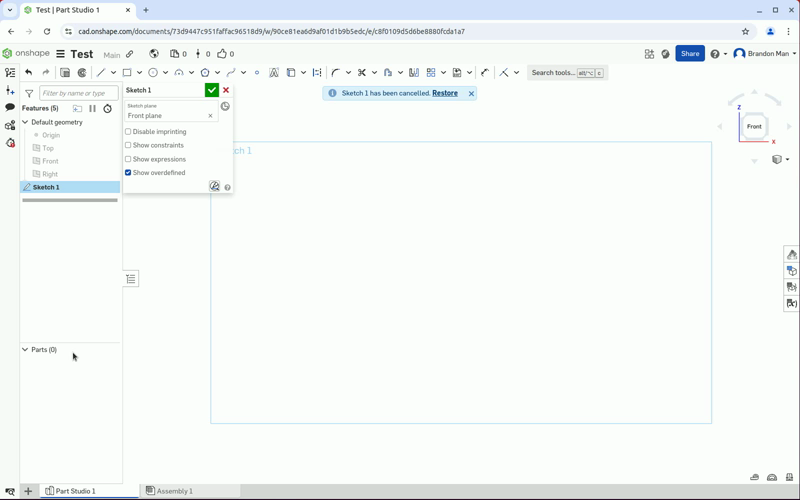
key_down(shift)
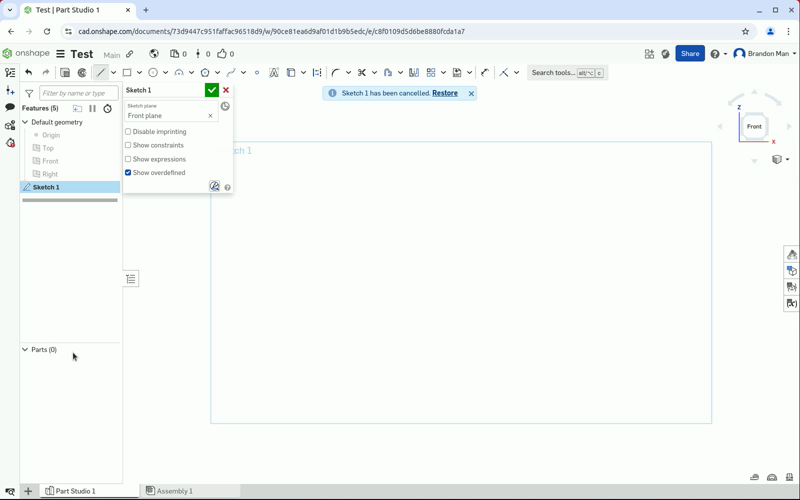
mouse_move(460, 282)
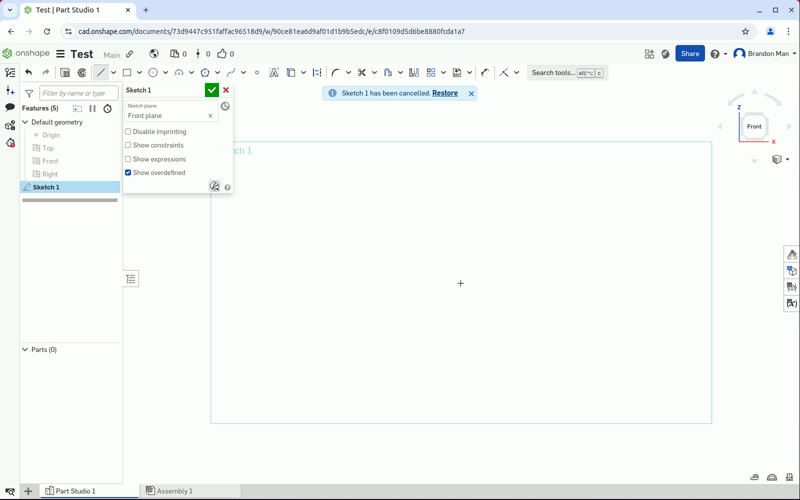
click(460, 282)
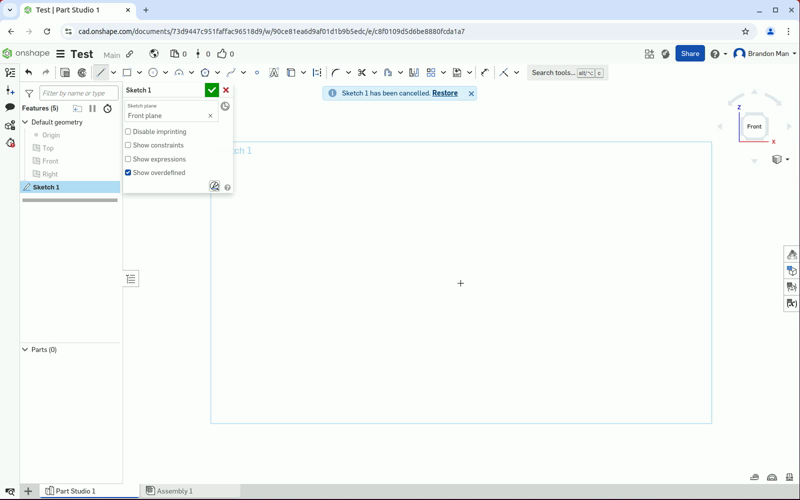
key_up(shift)
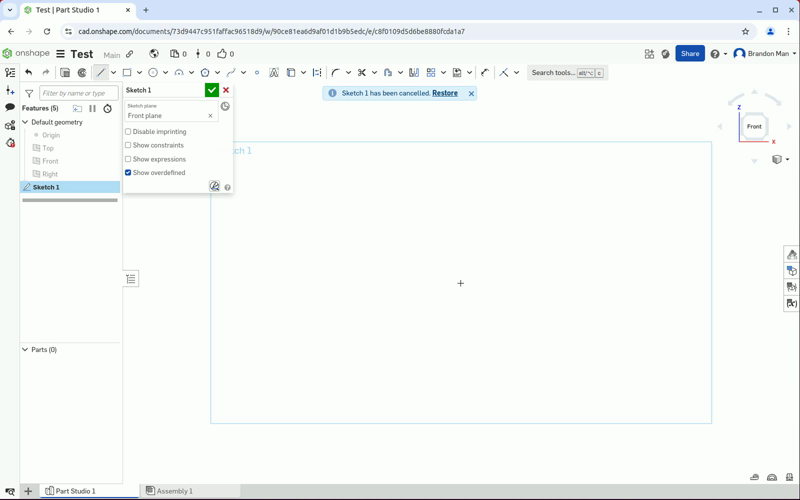
key_down(shift)
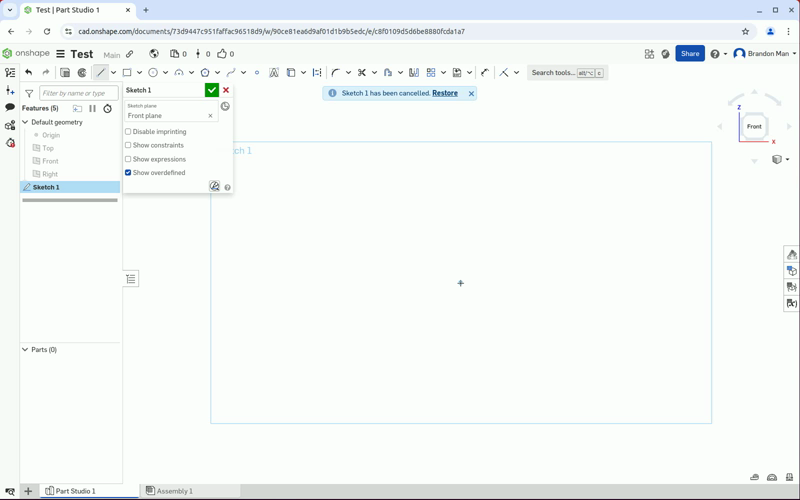
mouse_move(490, 282)
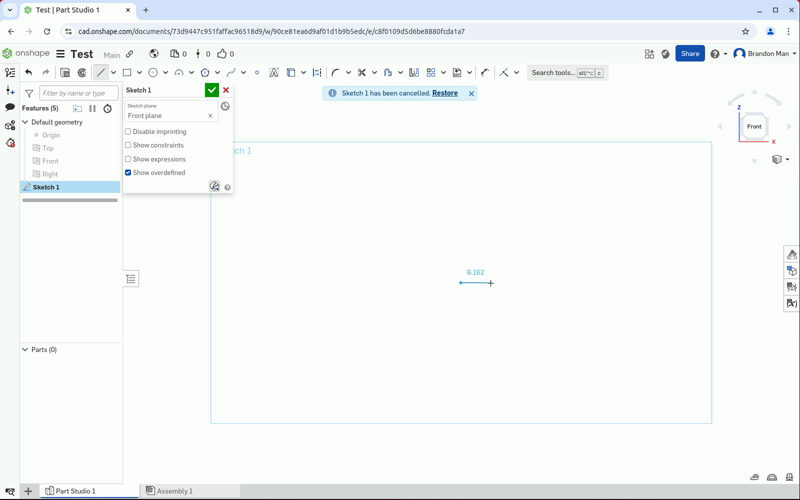
mouse_move(506, 282)
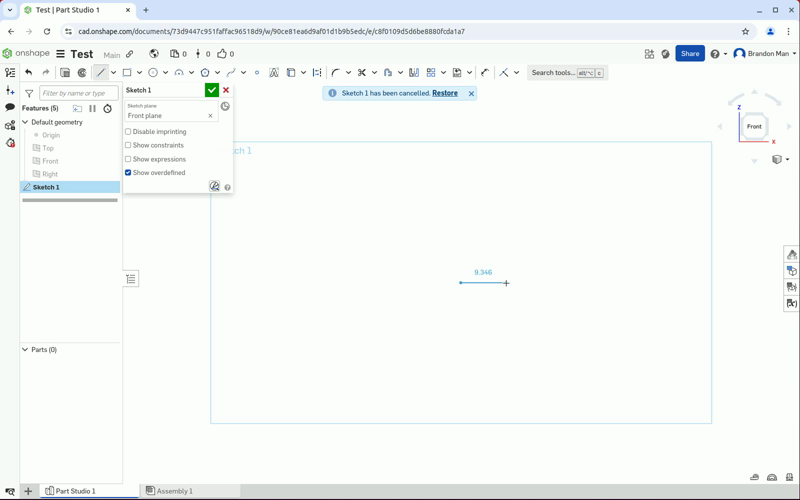
click(506, 282)
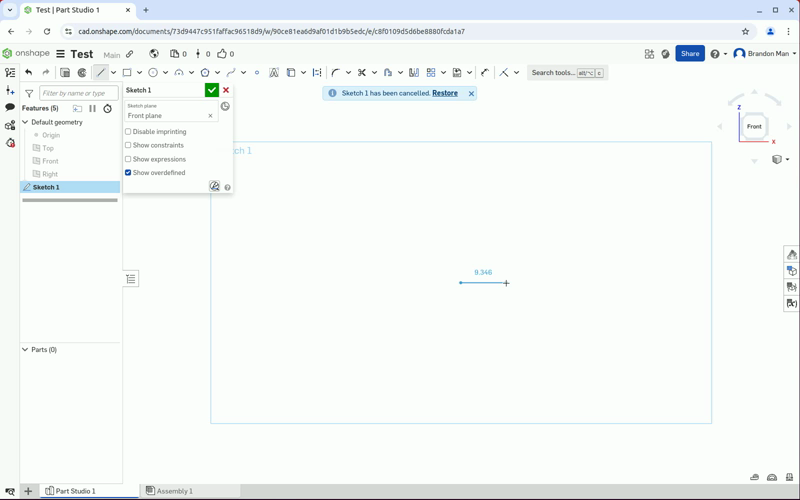
key_up(shift)
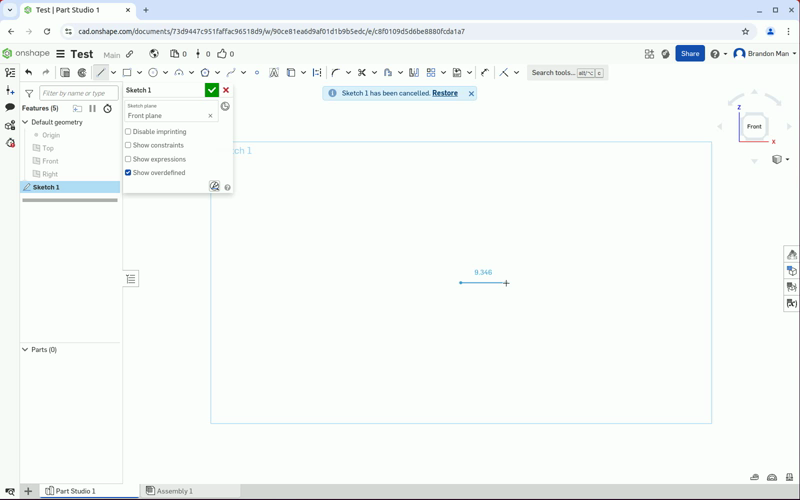
key_down(shift)
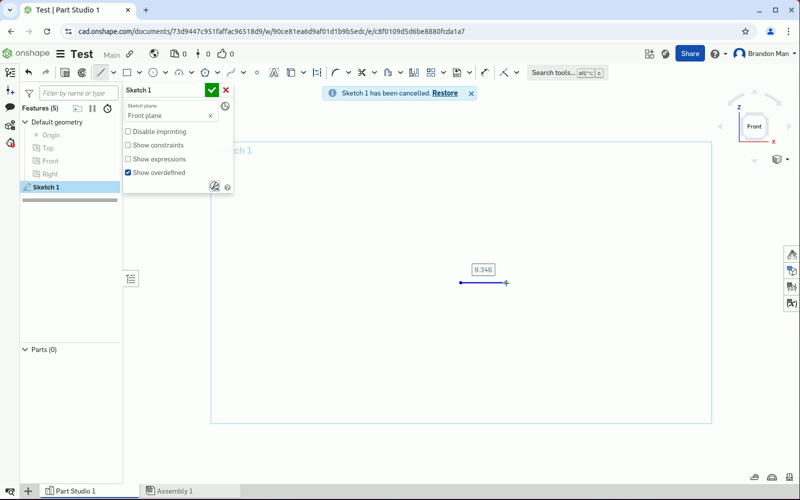
mouse_move(536, 282)
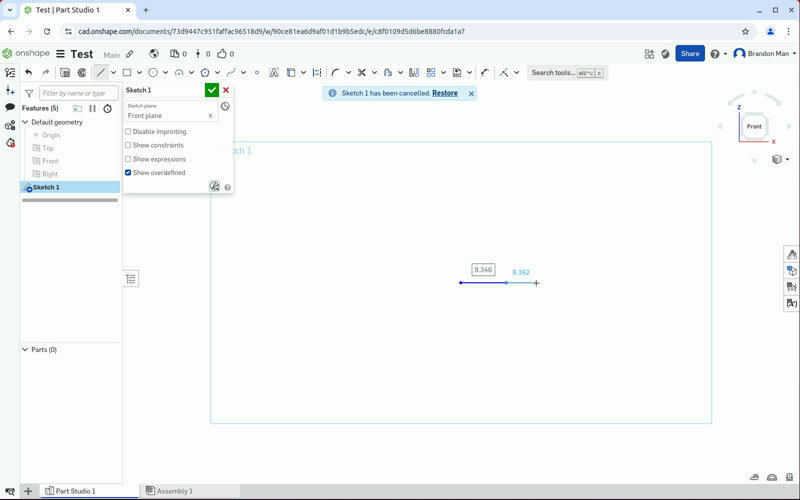
mouse_move(506, 237)
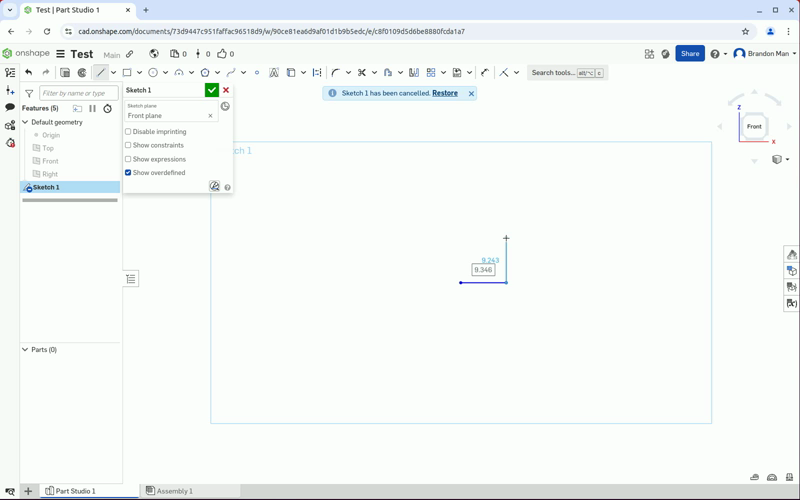
click(506, 237)
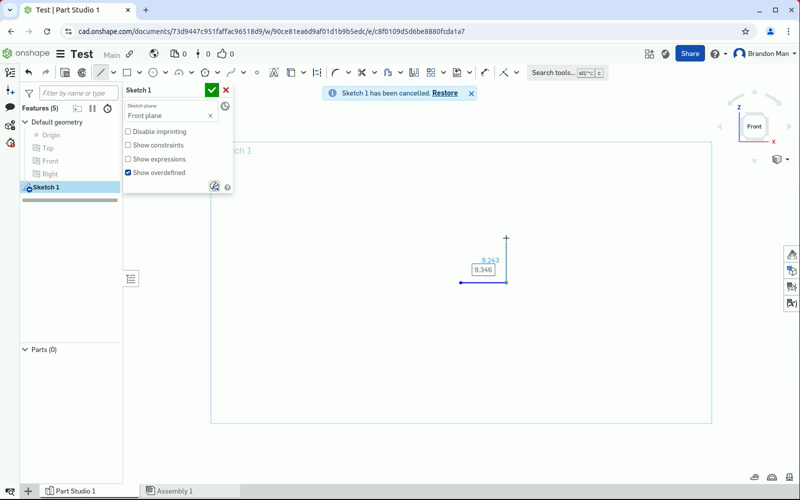
key_up(shift)
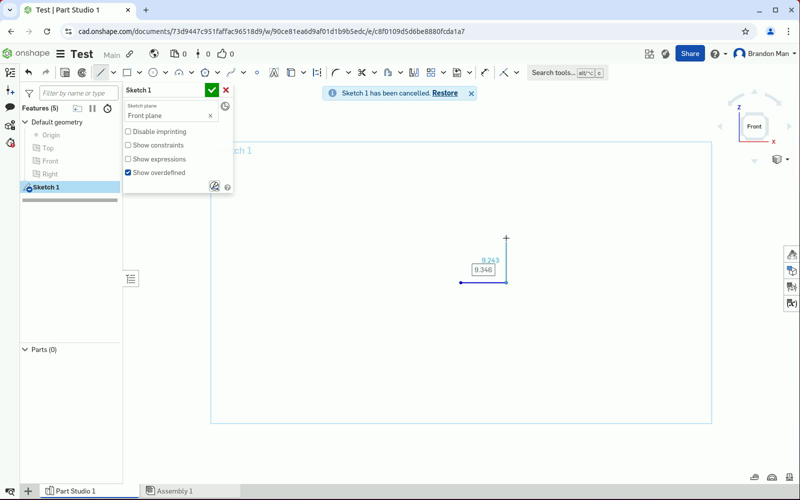
key_down(shift)
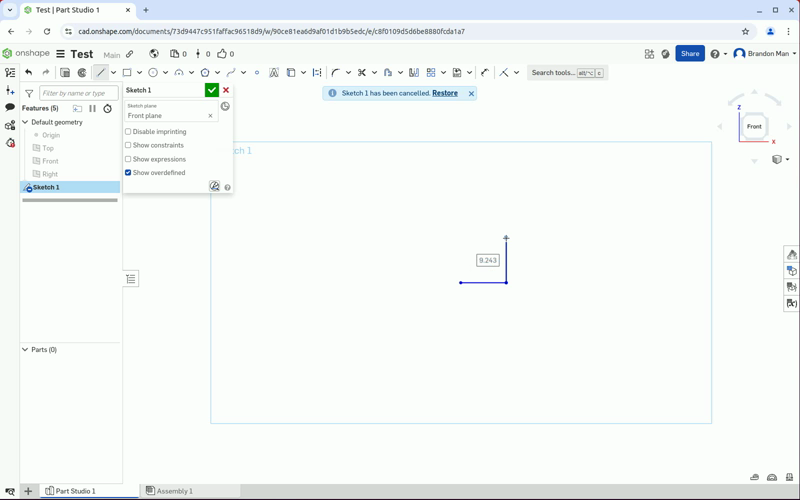
mouse_move(536, 237)
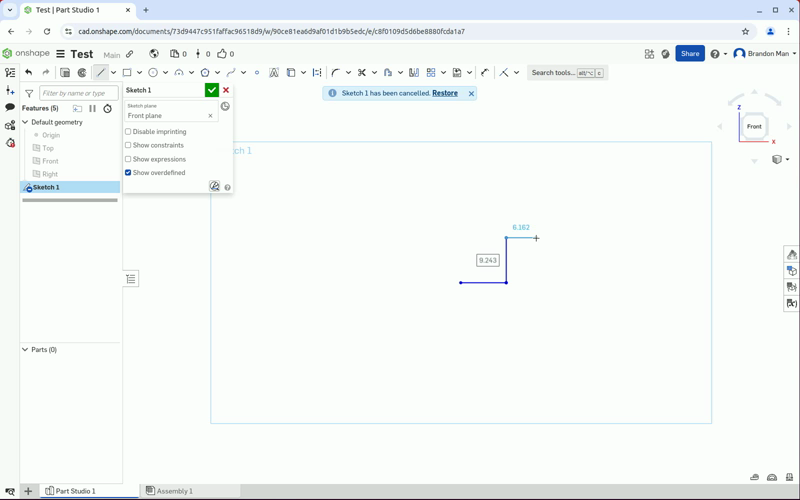
mouse_move(460, 237)
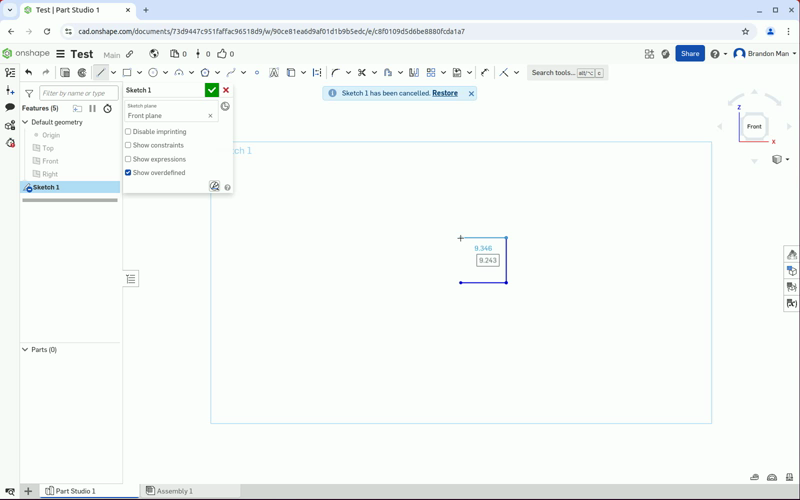
click(460, 237)
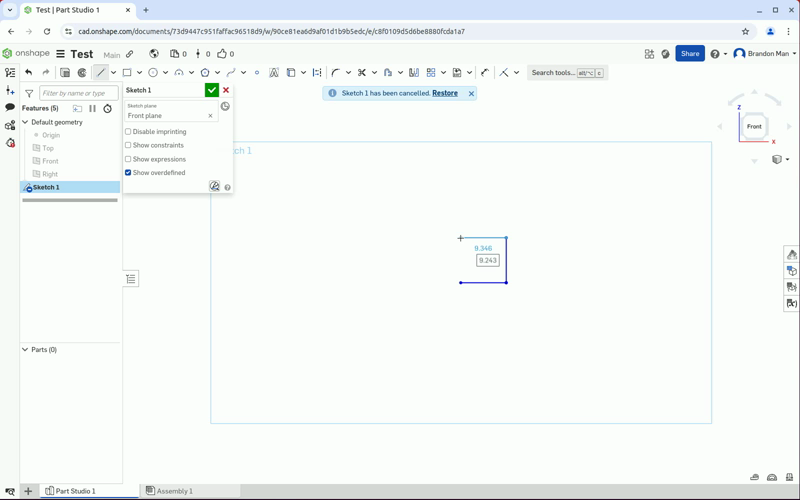
key_up(shift)
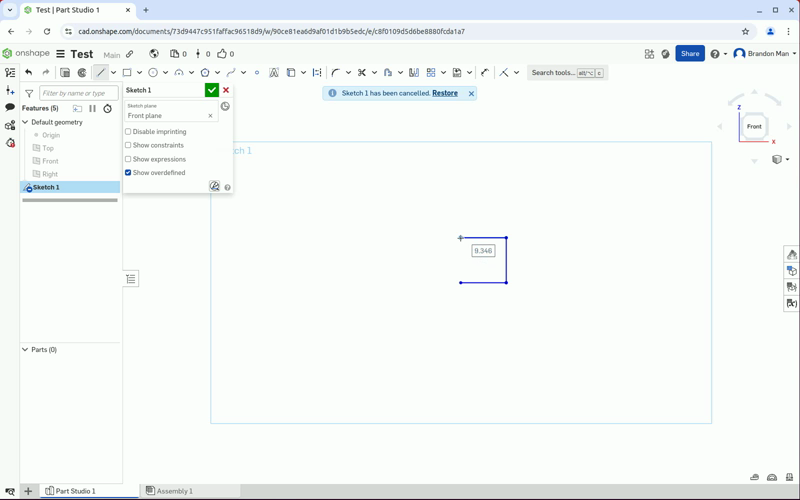
mouse_move(490, 237)
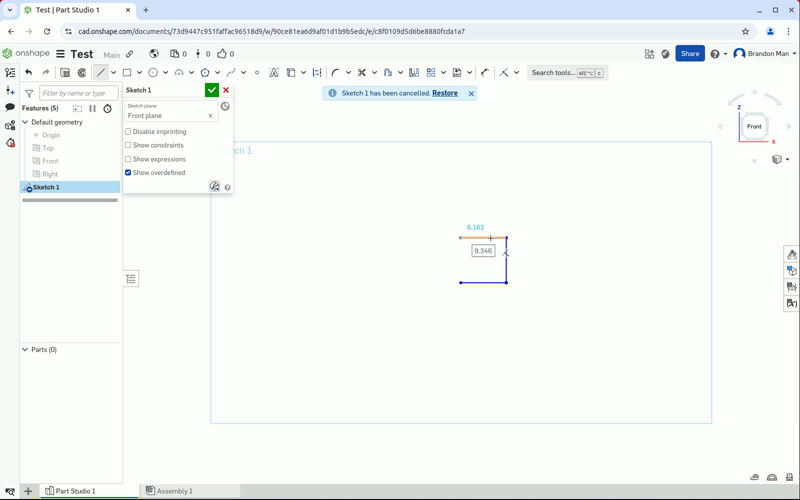
key_down(shift)
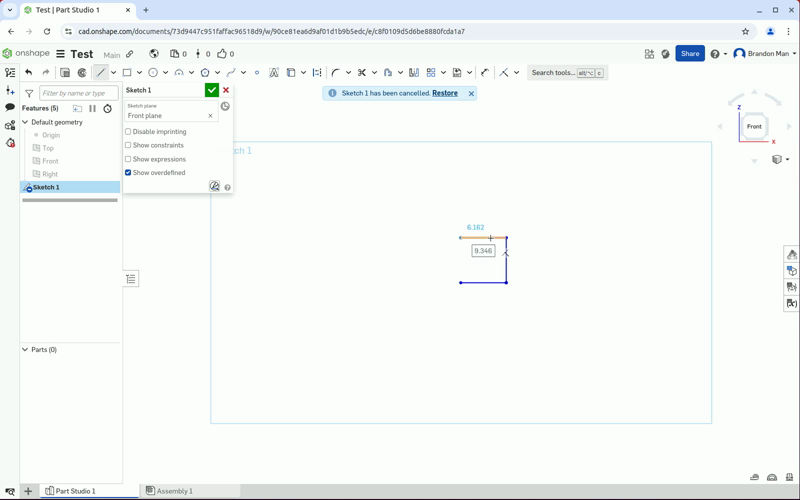
mouse_move(460, 282)
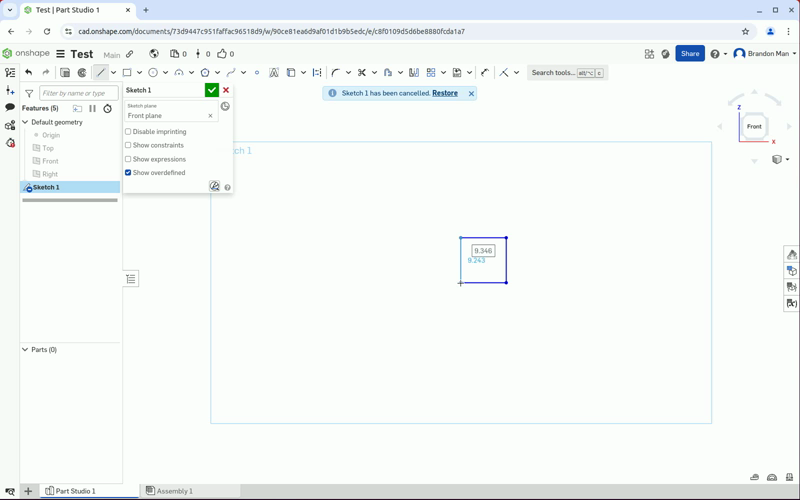
key_up(shift)
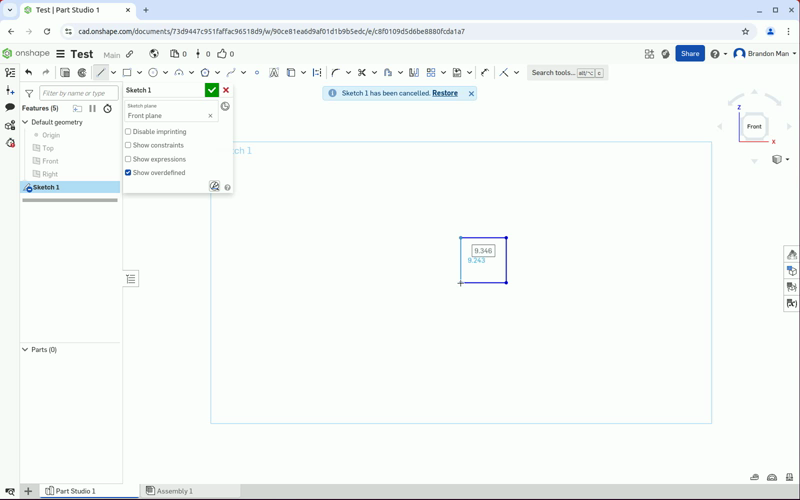
click(460, 282)
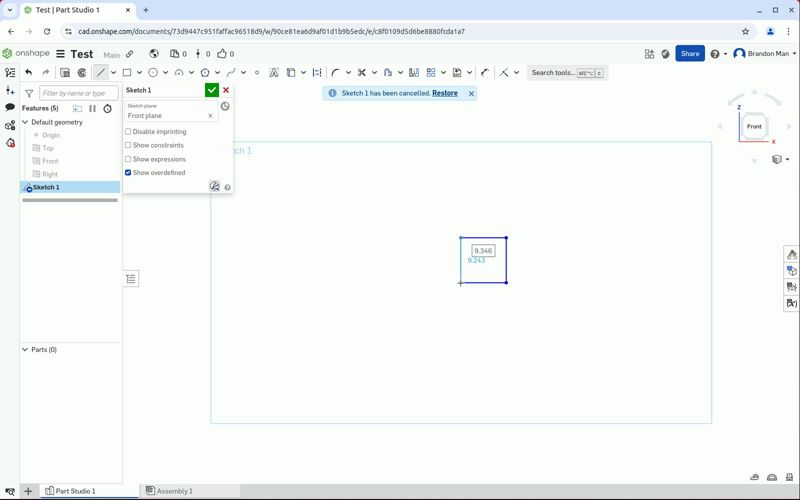
key(esc)
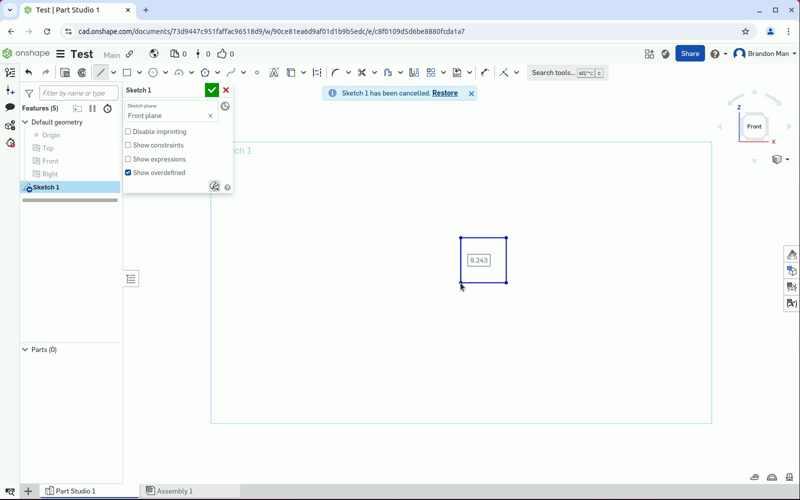
mouse_move(462, 268)
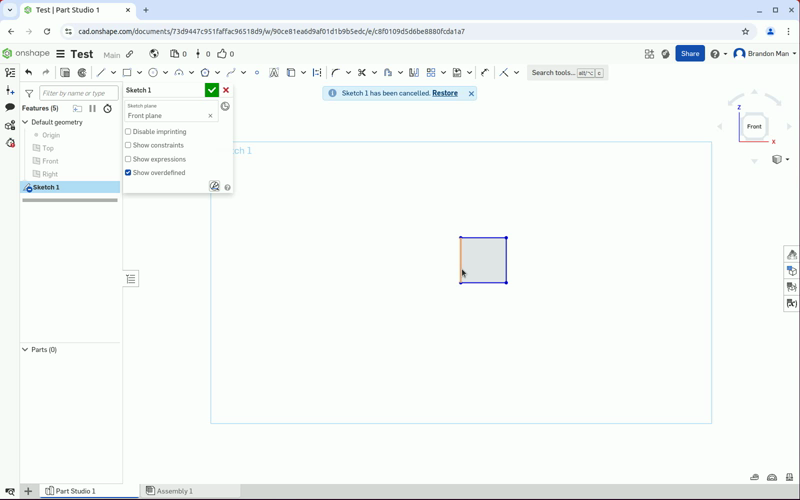
click(462, 268)
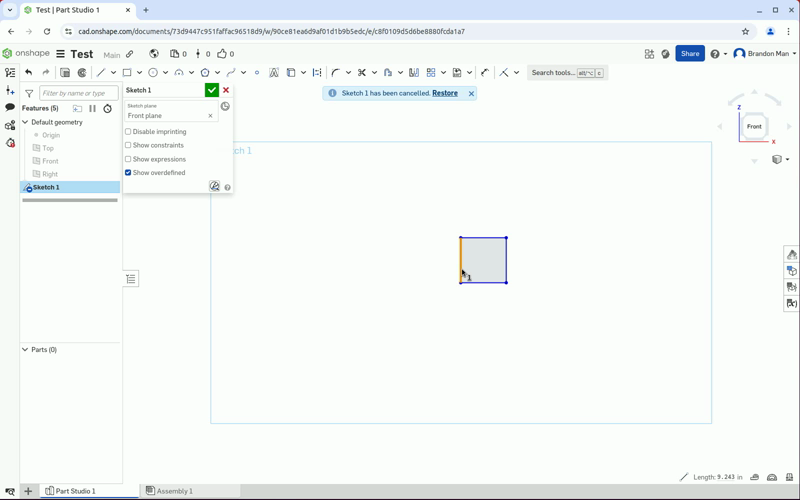
mouse_move(73, 352)
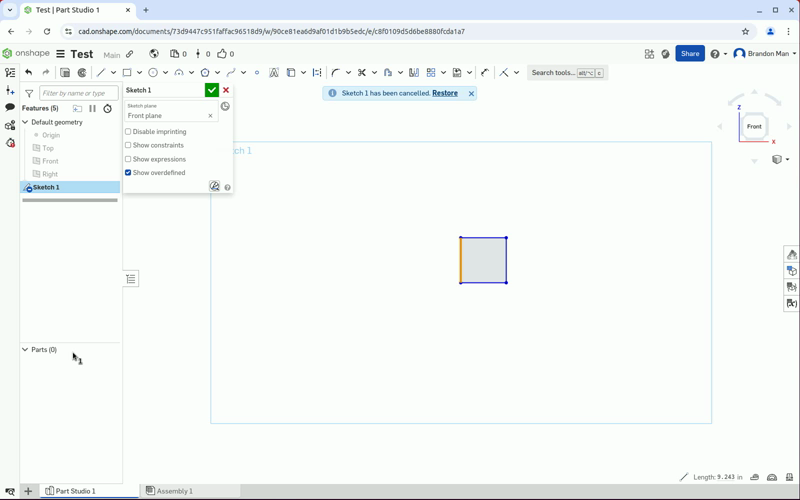
key(shift+y)
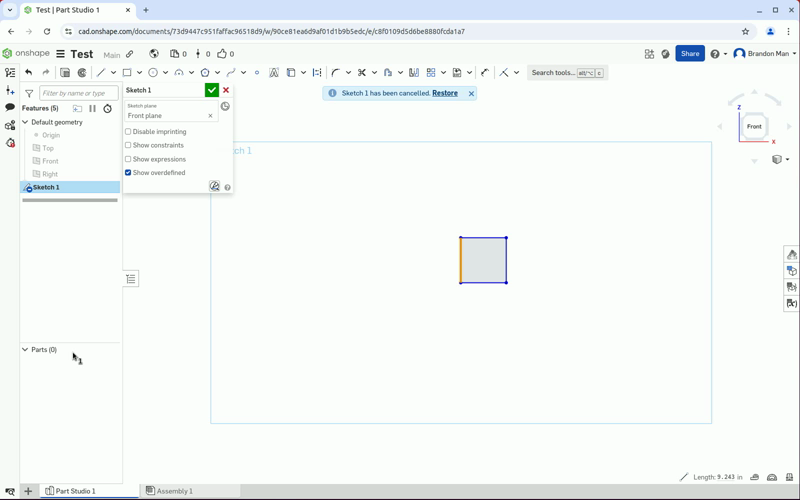
key(shift+e)
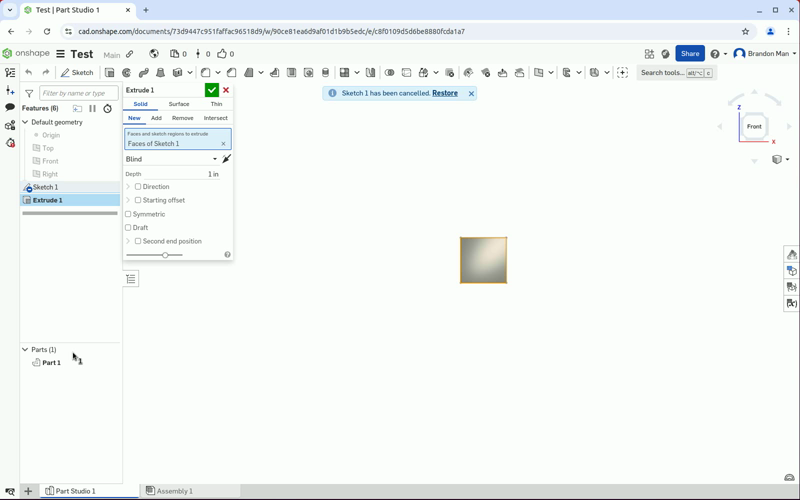
mouse_move(143, 106)
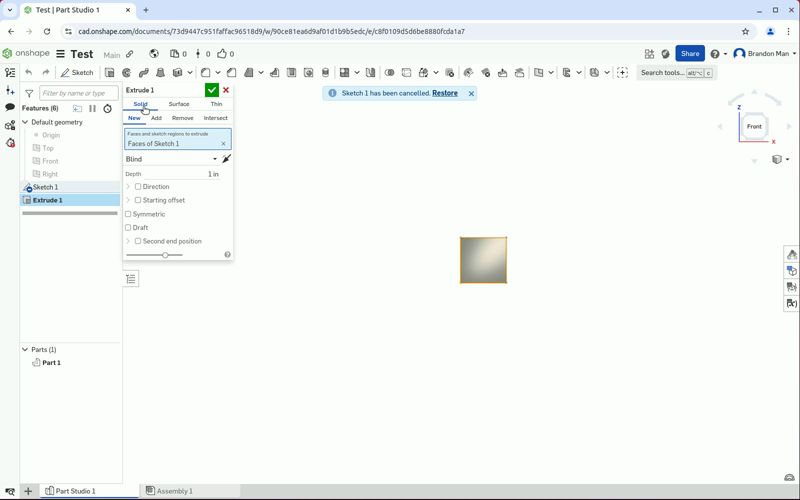
click(143, 106)
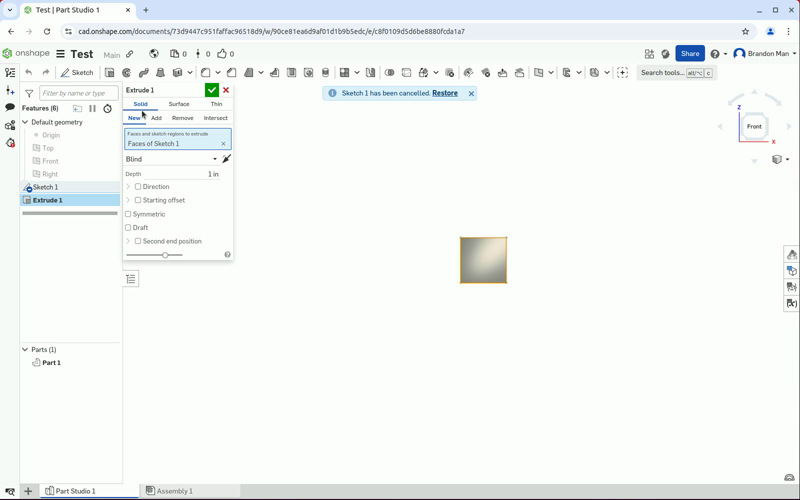
mouse_move(137, 120)
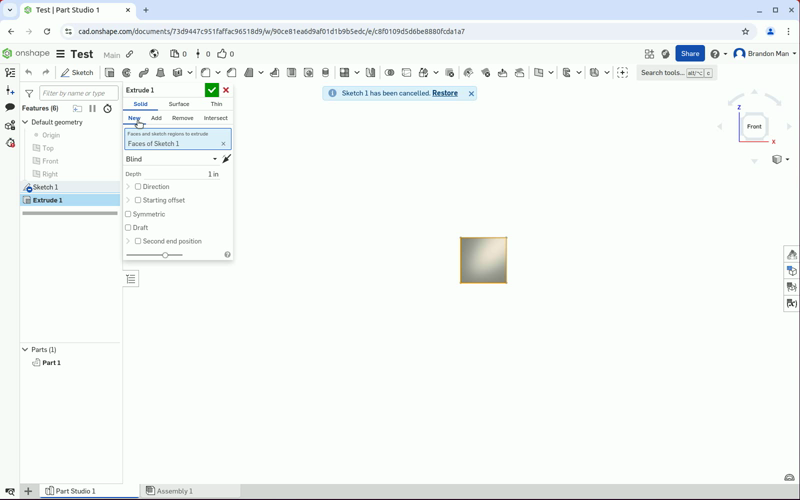
click(137, 120)
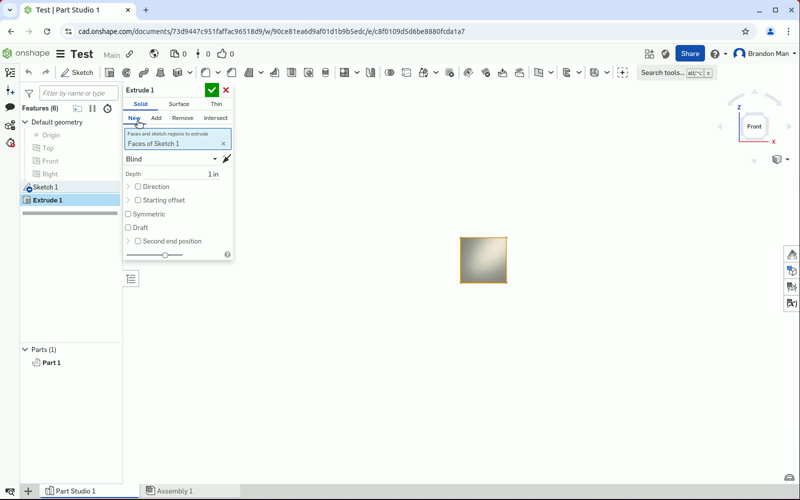
key(tab, 4)
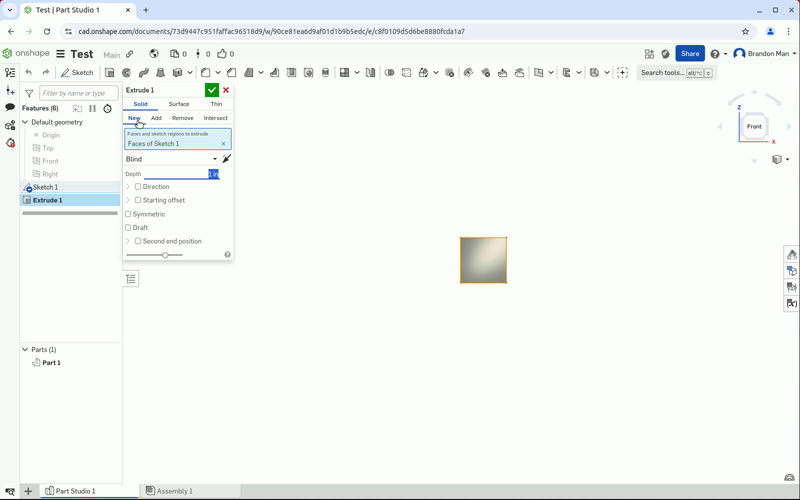
text(9.147)
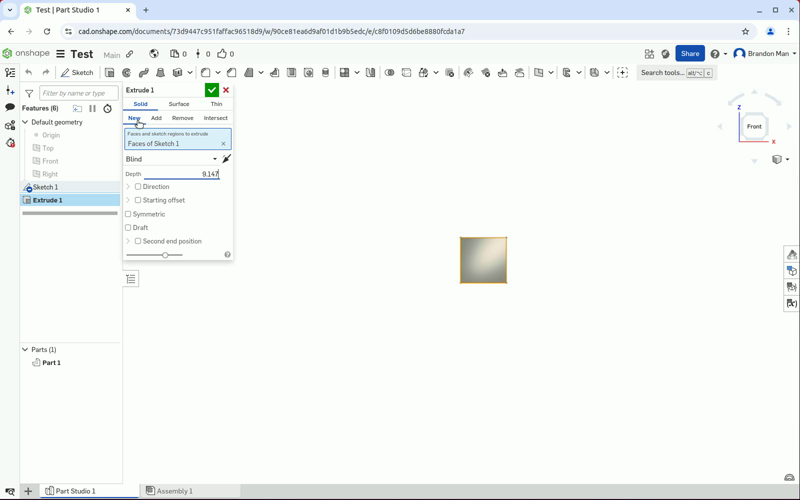
key(enter)
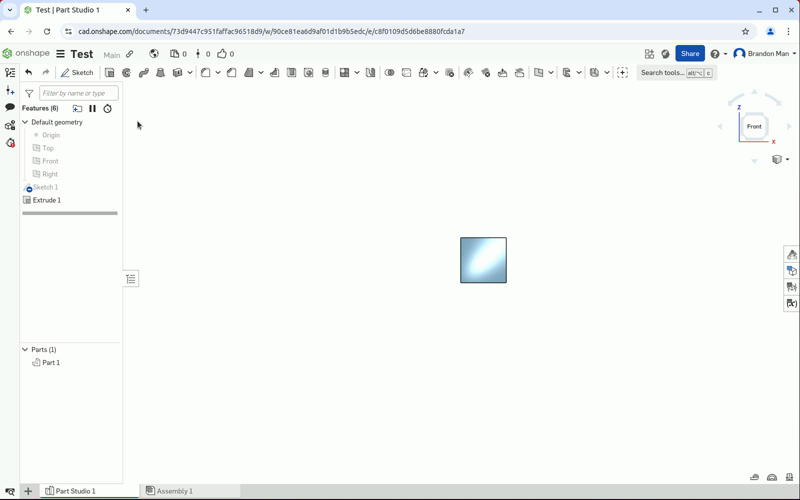
key(shift+h)
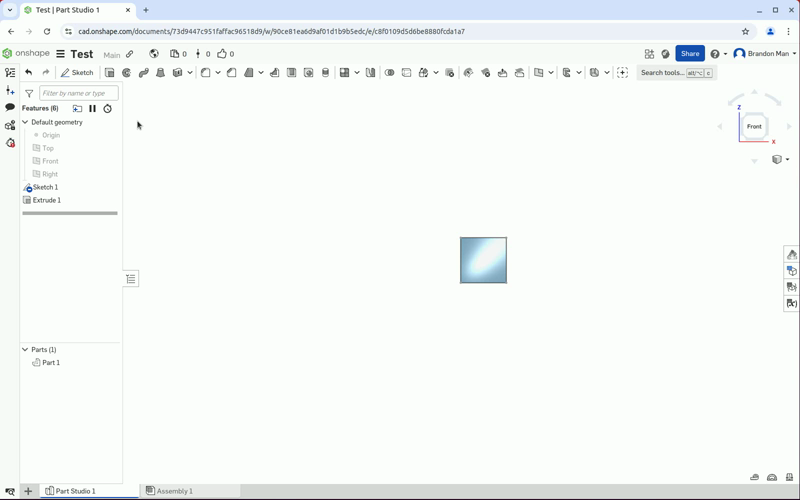
key(shift+h)
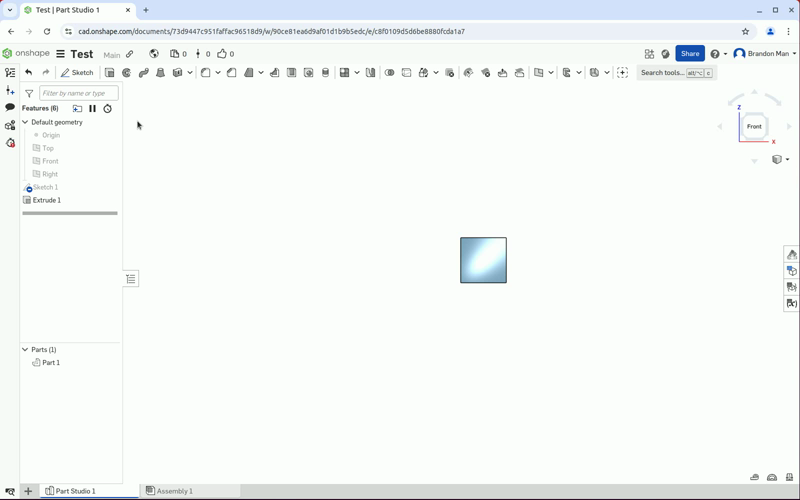
mouse_move(73, 189)
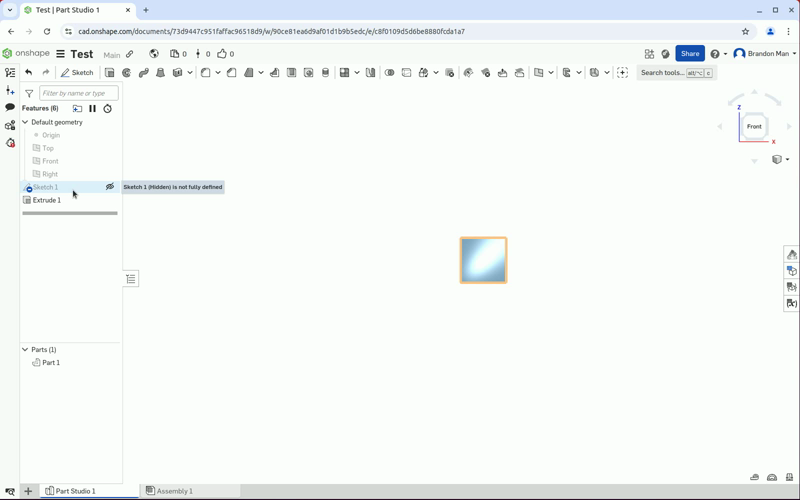
click(73, 189)
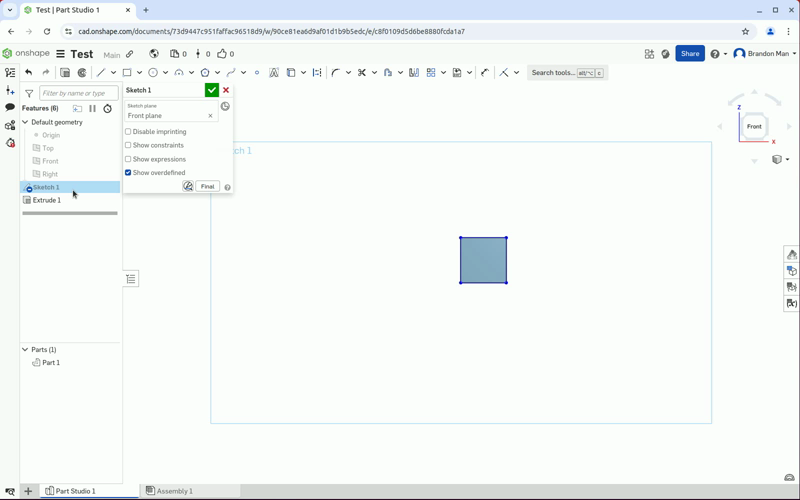
mouse_move(229, 92)
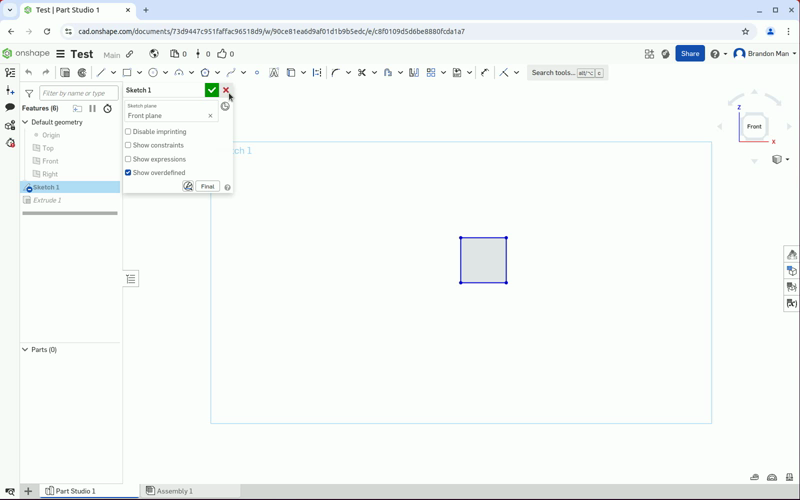
click(229, 92)
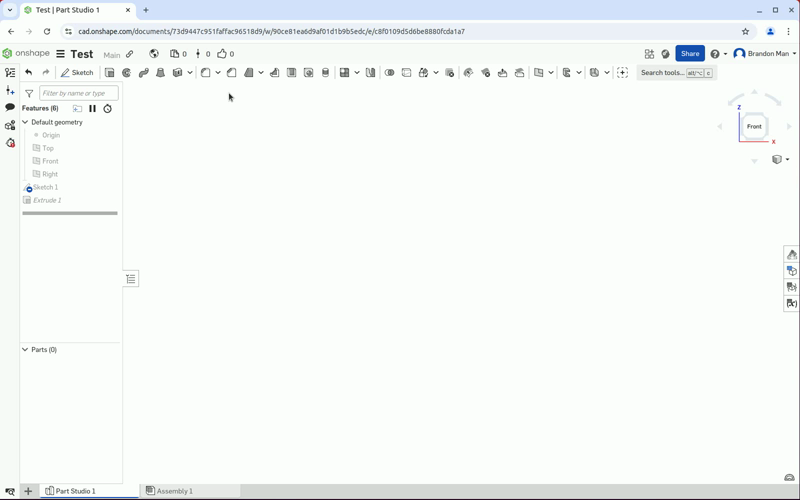
mouse_move(541, 75)
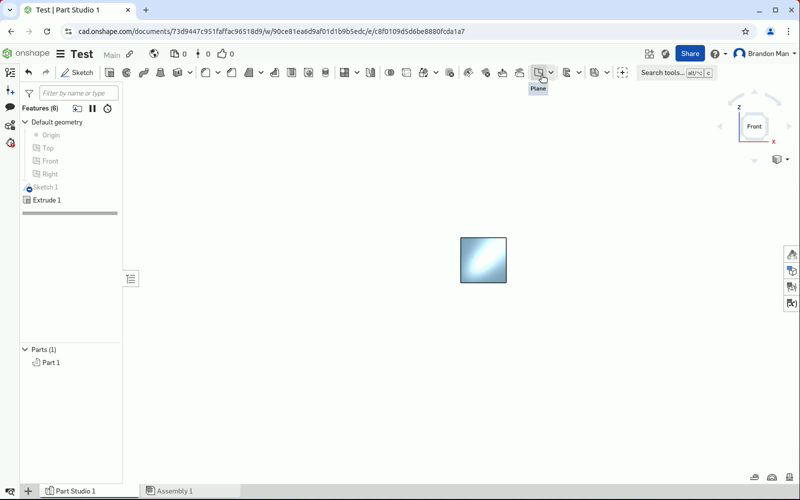
click(541, 75)
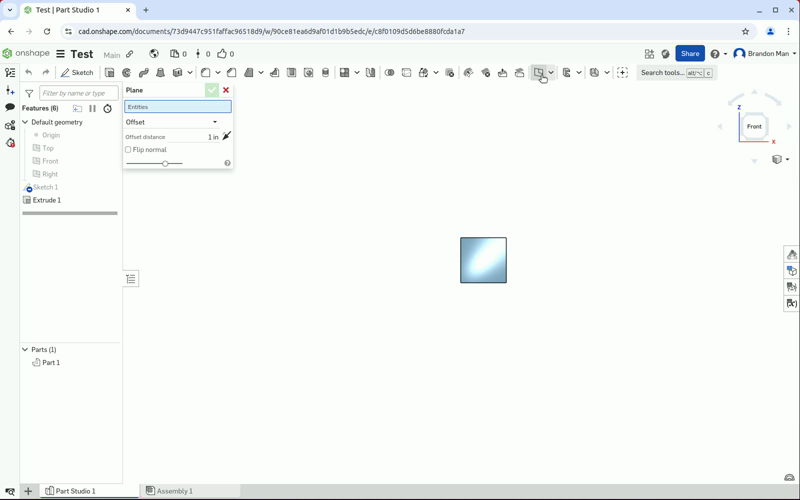
mouse_move(73, 163)
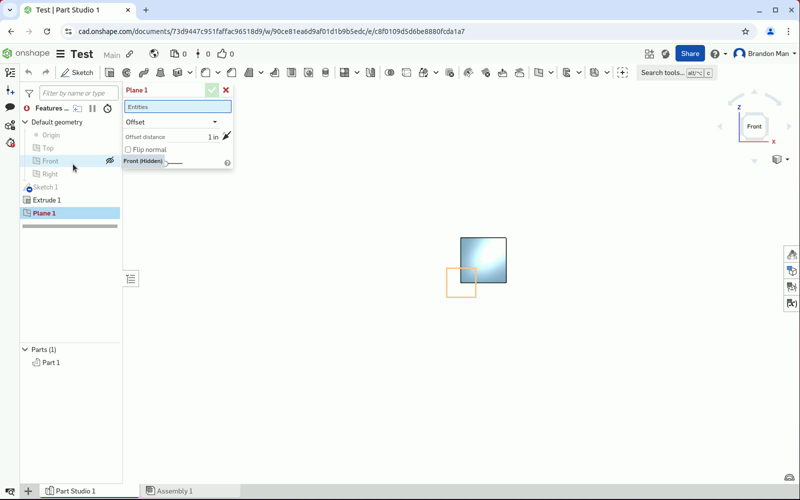
click(73, 163)
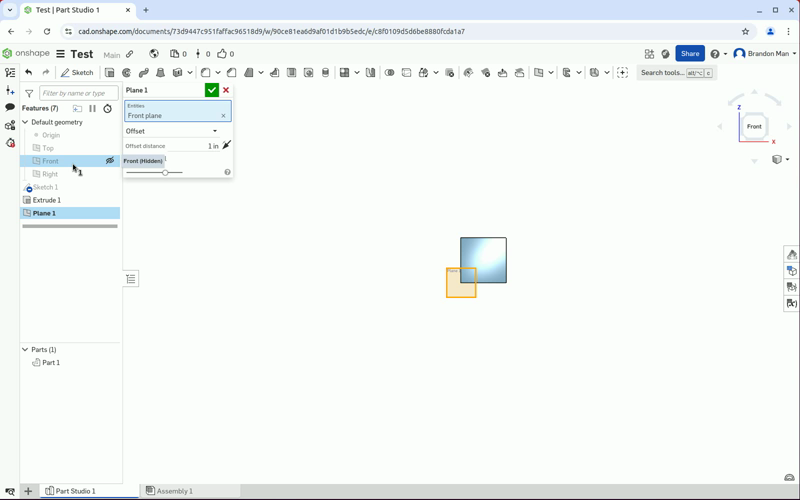
key(tab, 2)
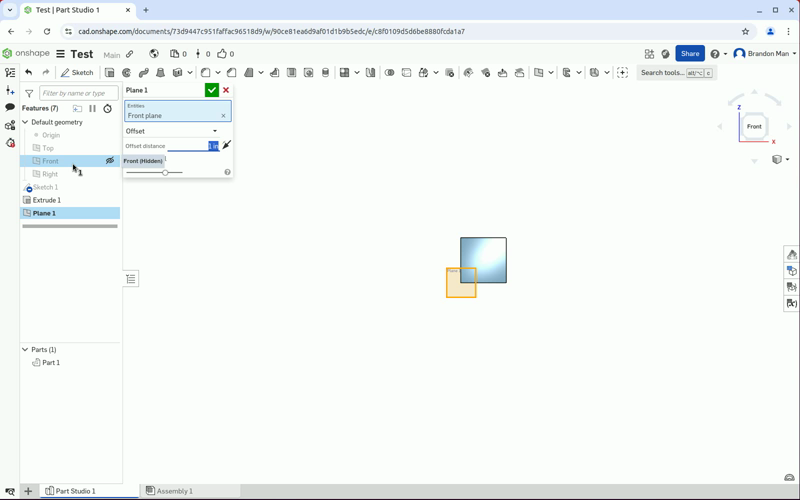
text(9.151)
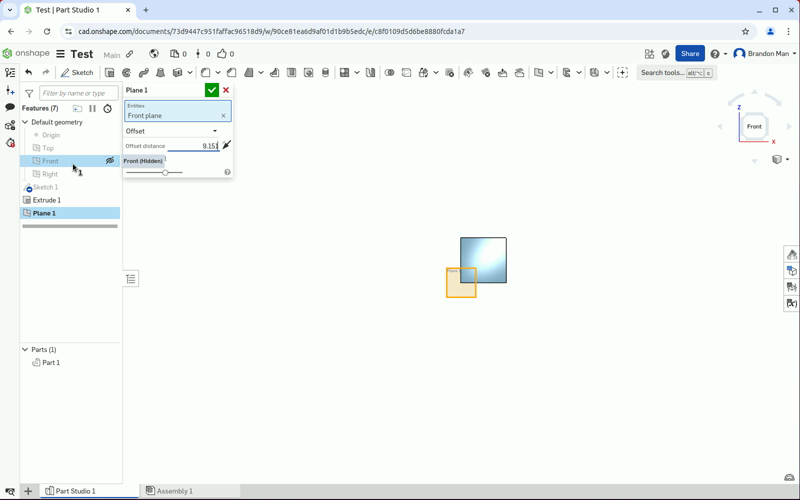
key(enter, 2)
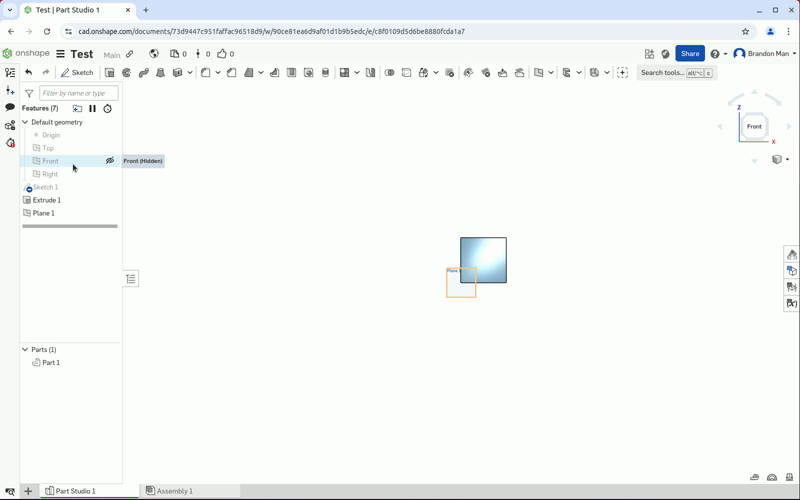
key(shift+s)
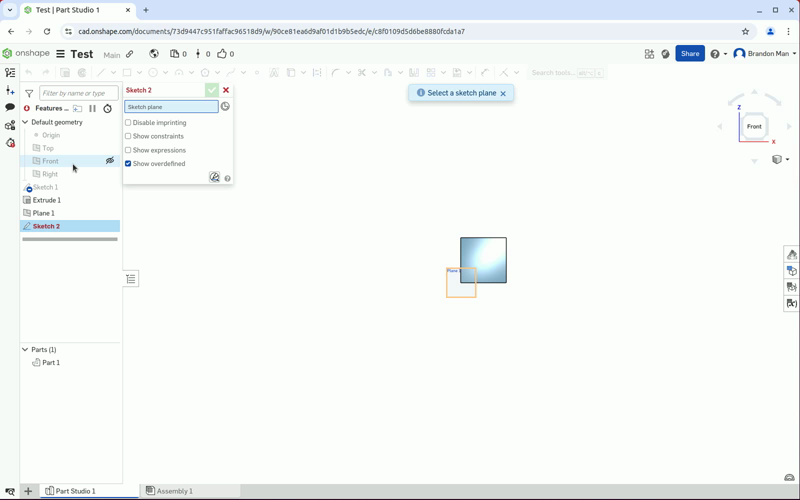
mouse_move(73, 215)
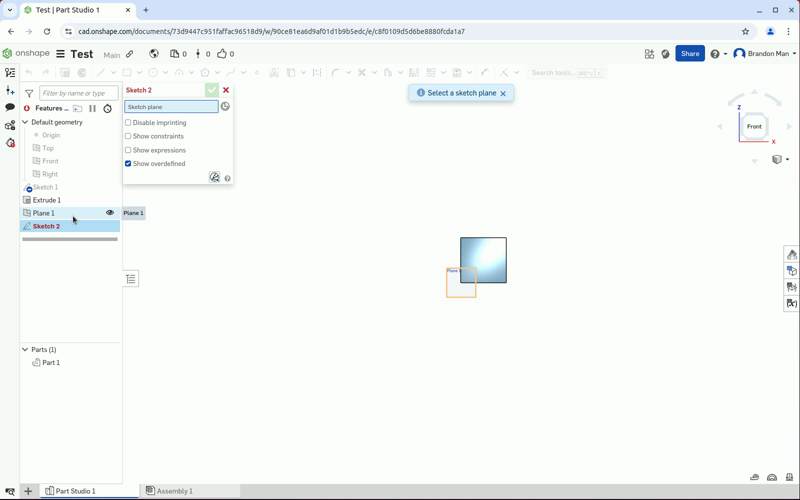
click(73, 215)
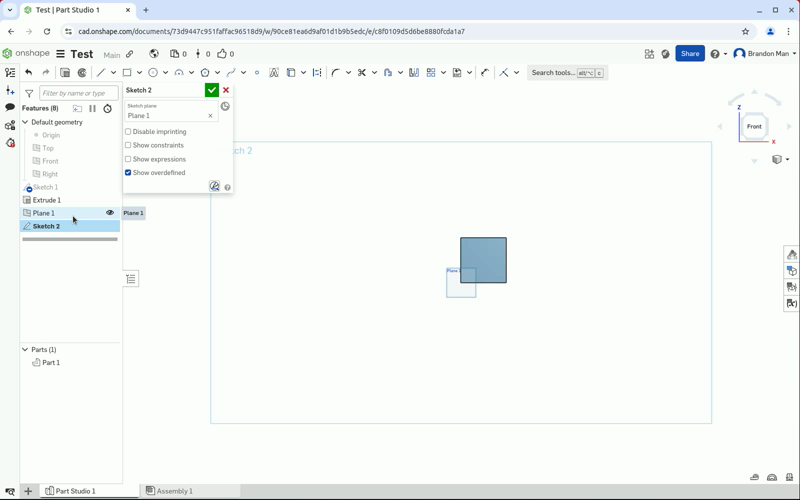
mouse_move(73, 352)
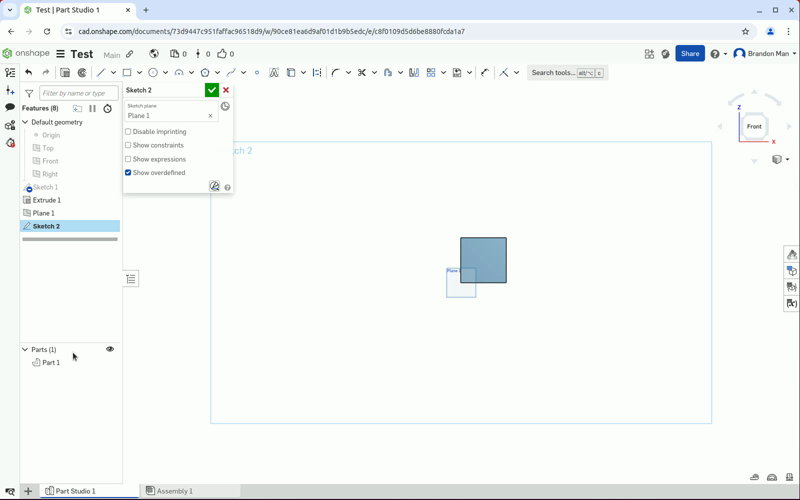
key(y)
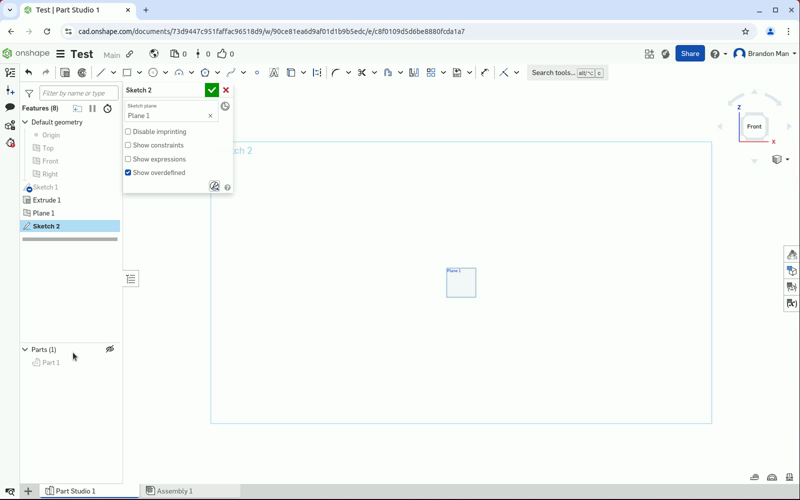
key(l)
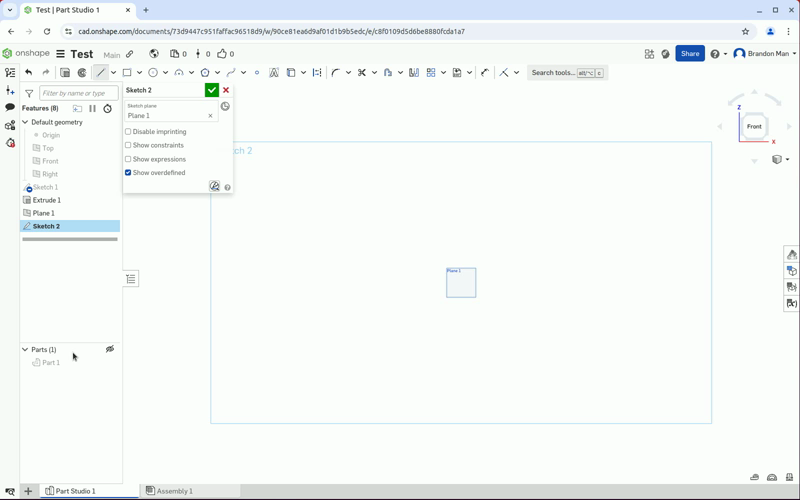
key_down(shift)
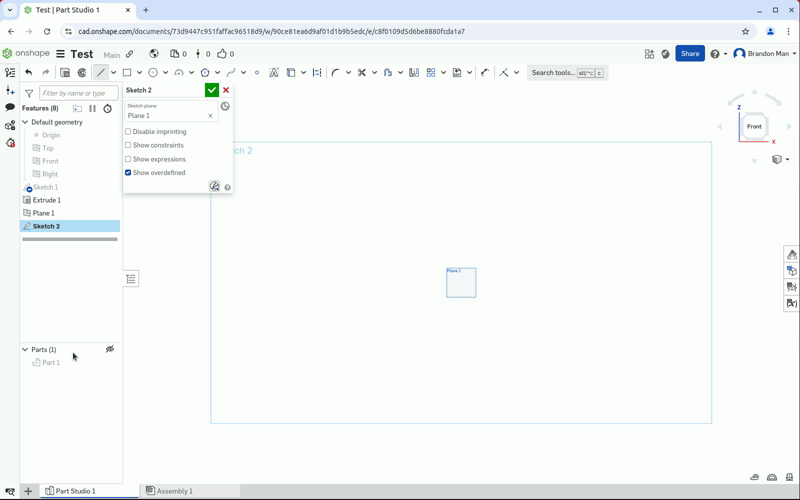
mouse_move(460, 282)
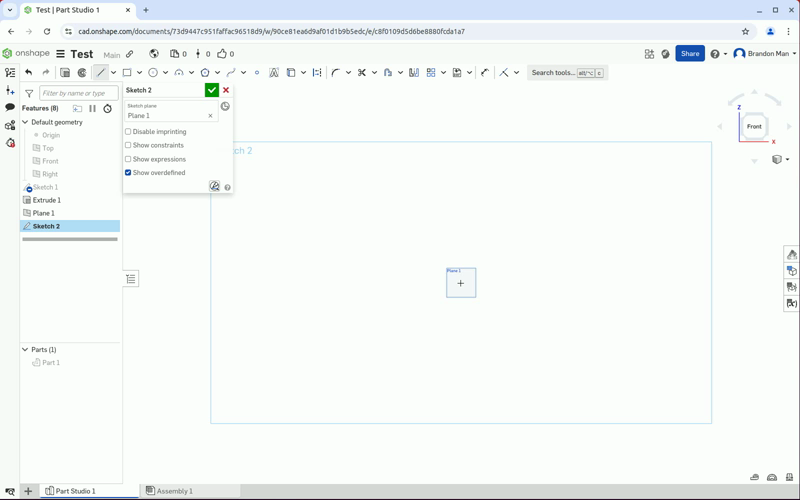
click(460, 282)
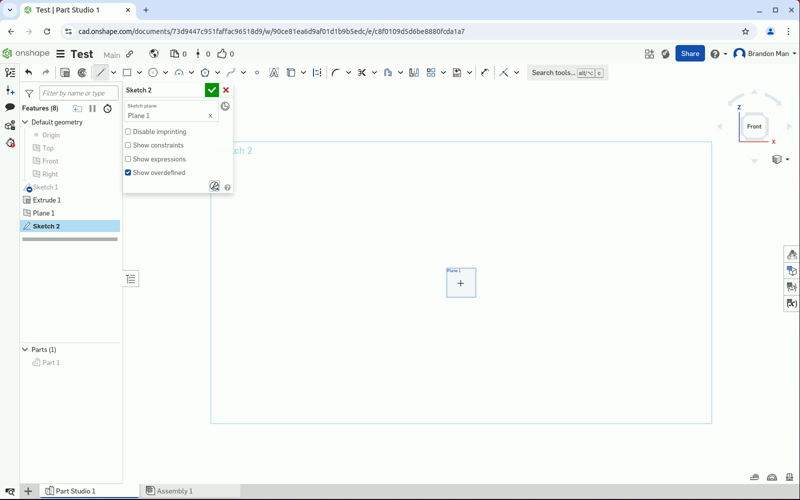
key_up(shift)
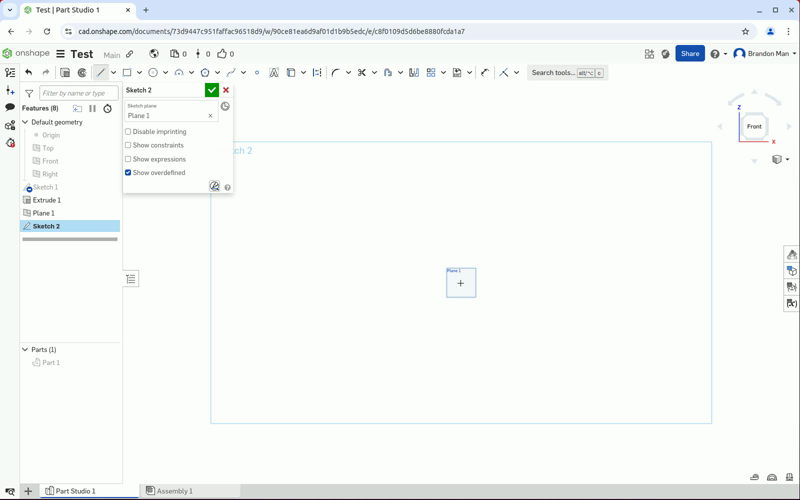
key_down(shift)
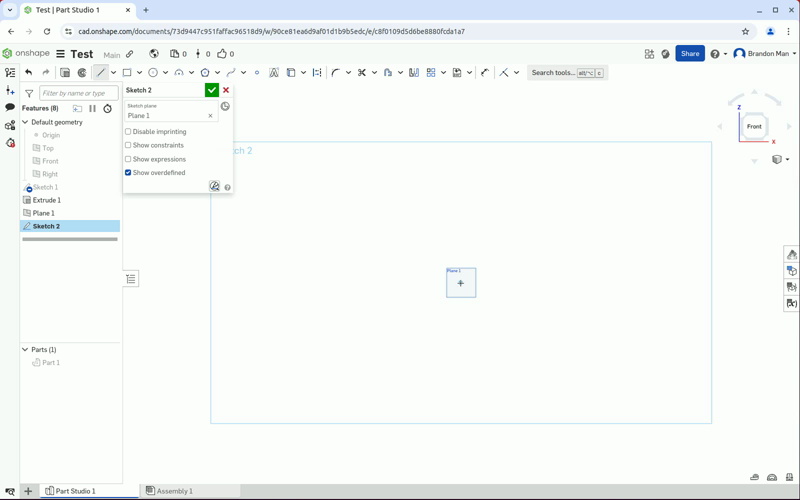
mouse_move(490, 282)
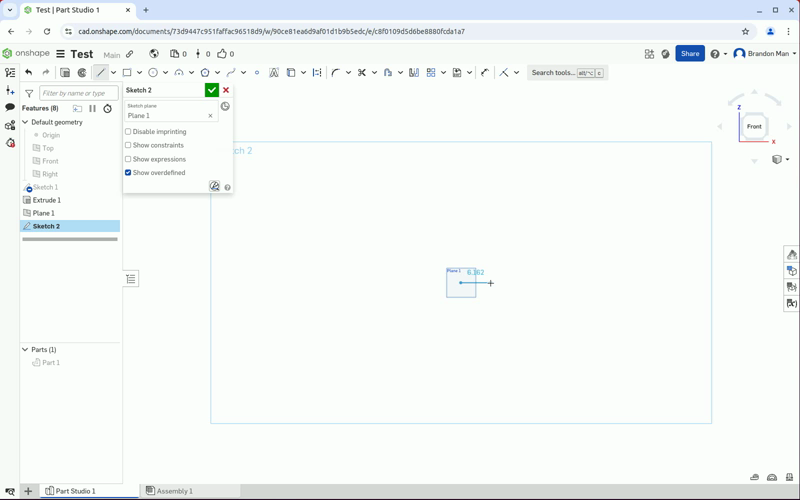
mouse_move(483, 282)
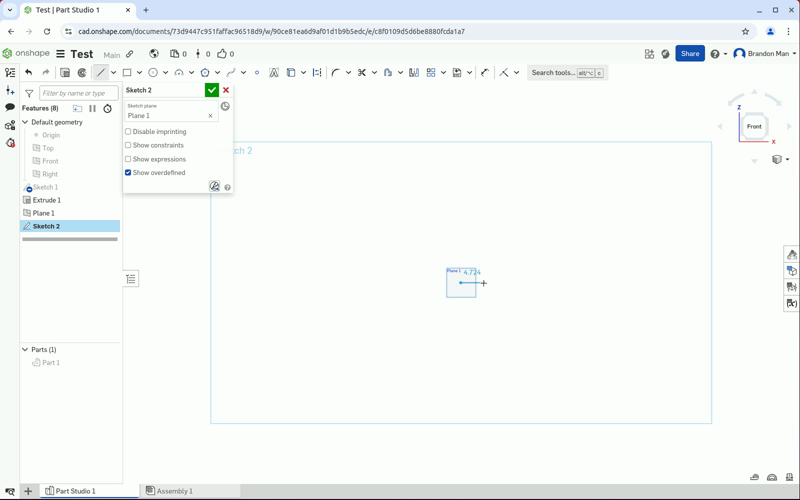
click(483, 282)
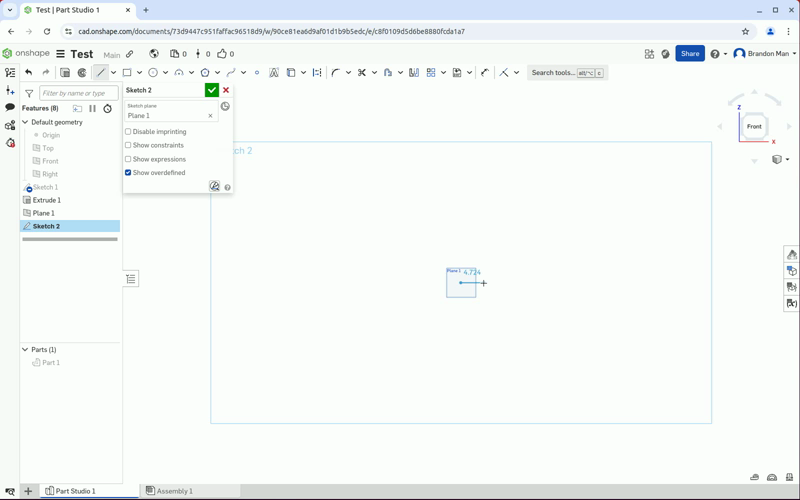
key_up(shift)
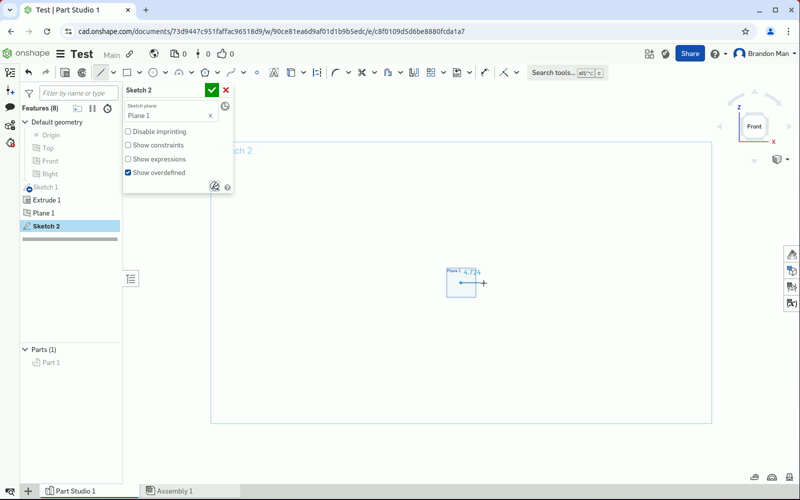
key_down(shift)
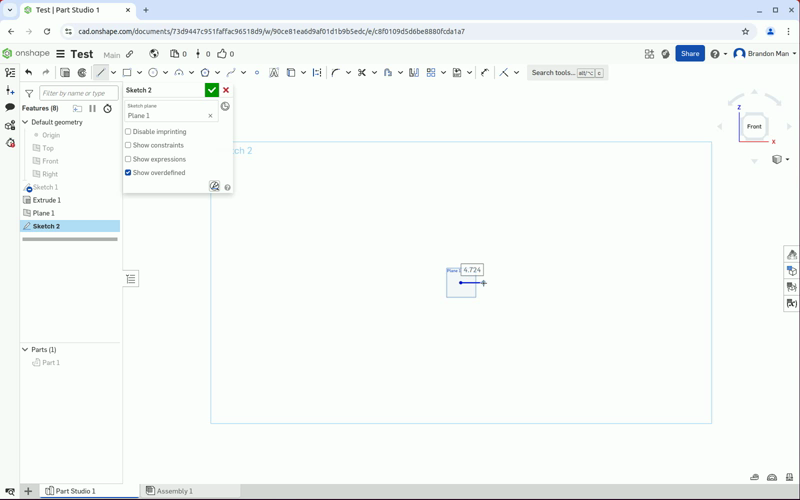
mouse_move(513, 282)
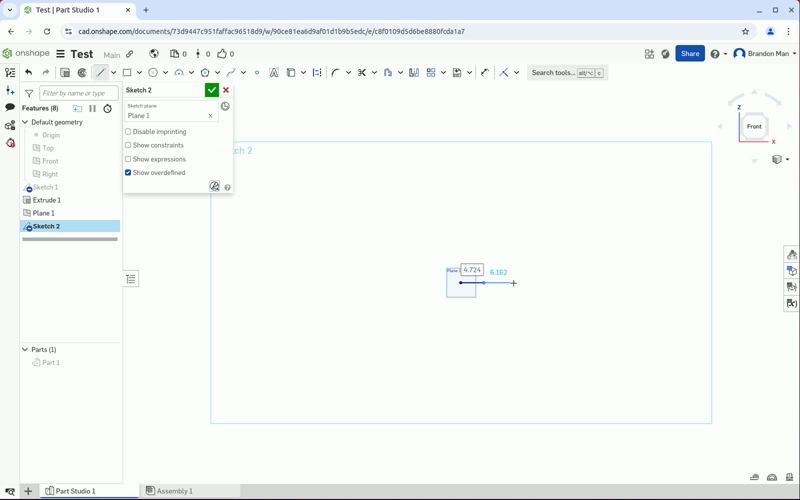
mouse_move(460, 261)
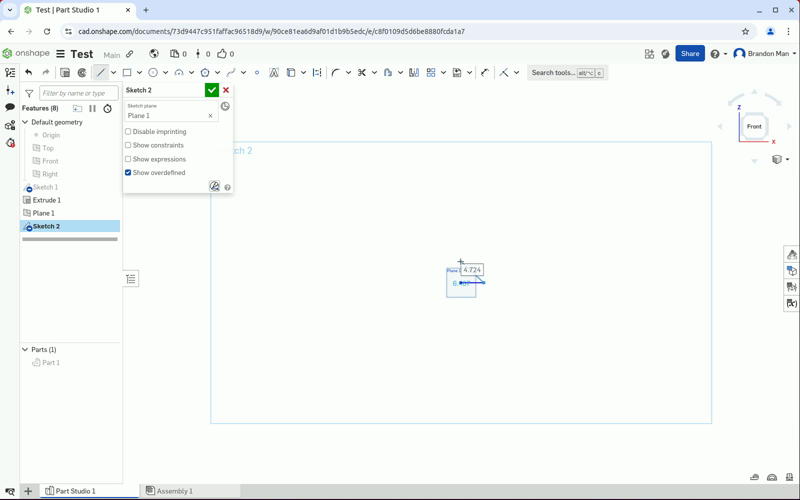
click(460, 261)
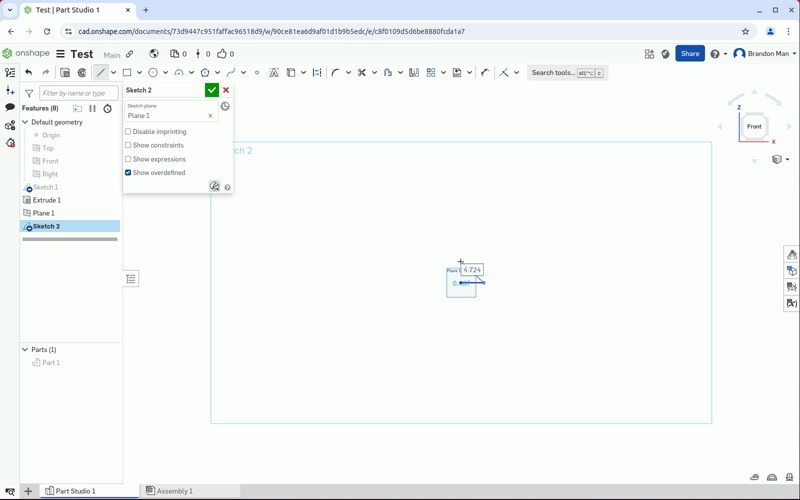
key_up(shift)
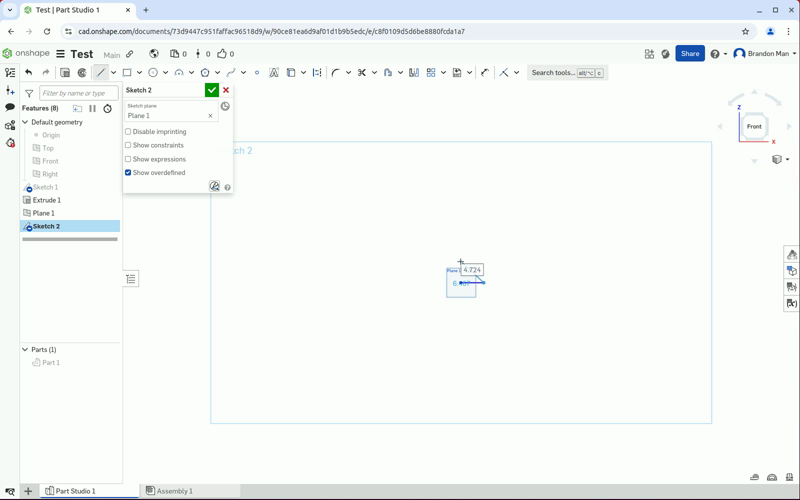
mouse_move(490, 261)
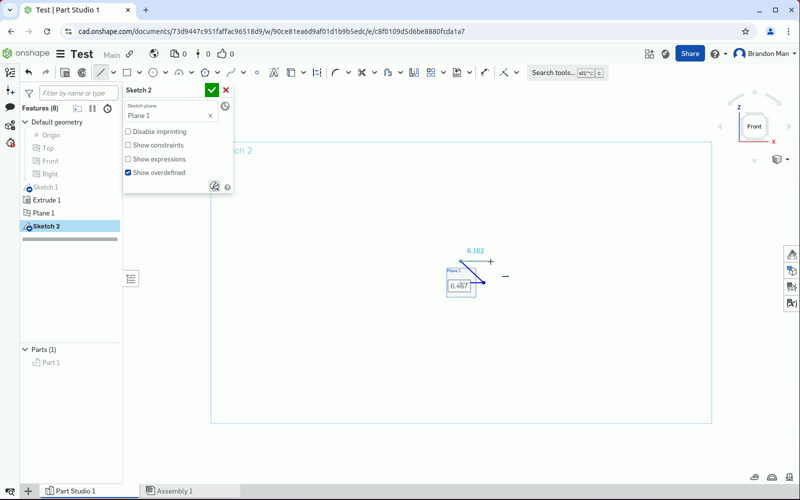
key_down(shift)
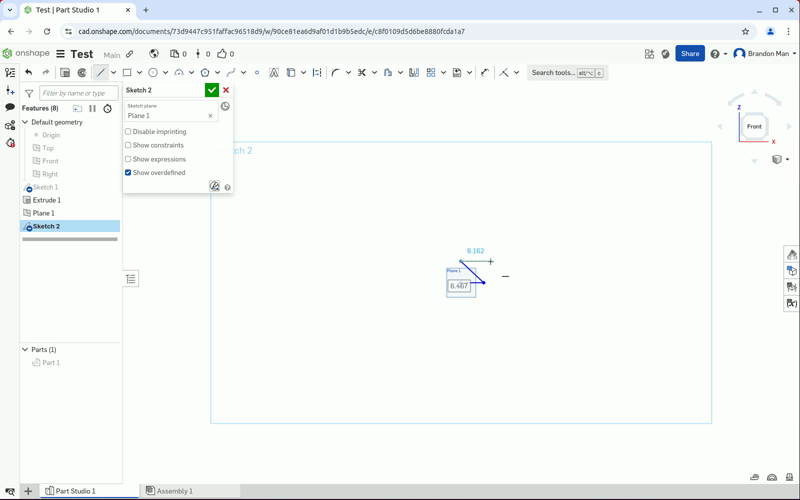
mouse_move(460, 282)
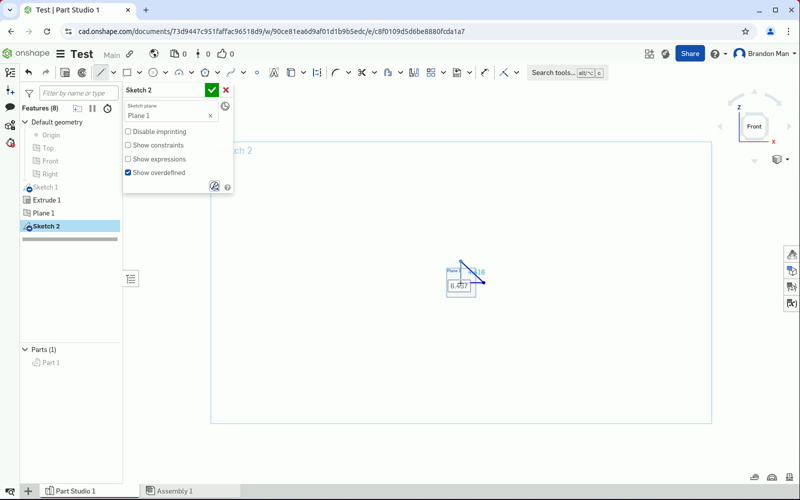
key_up(shift)
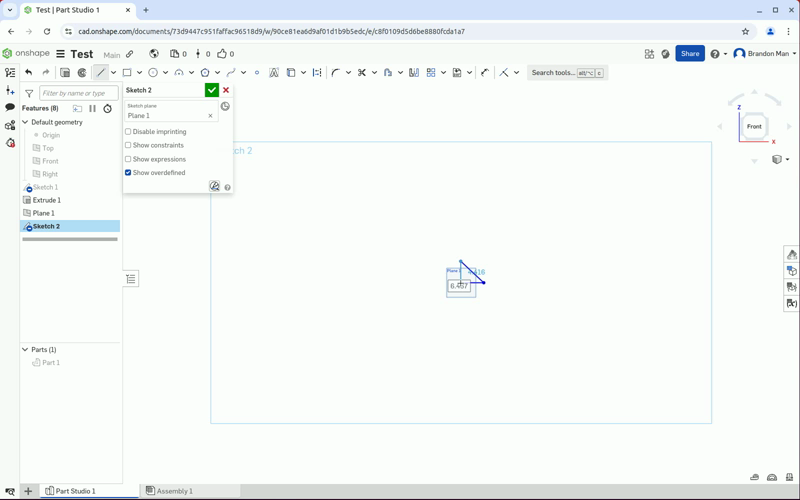
click(460, 282)
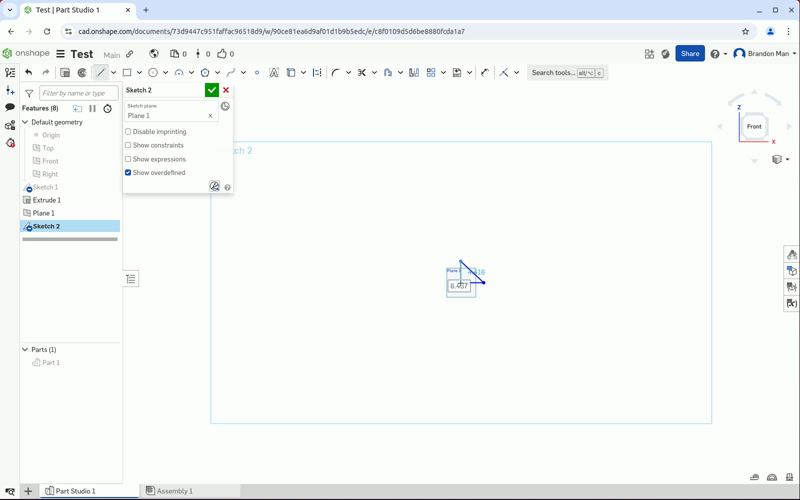
key(esc)
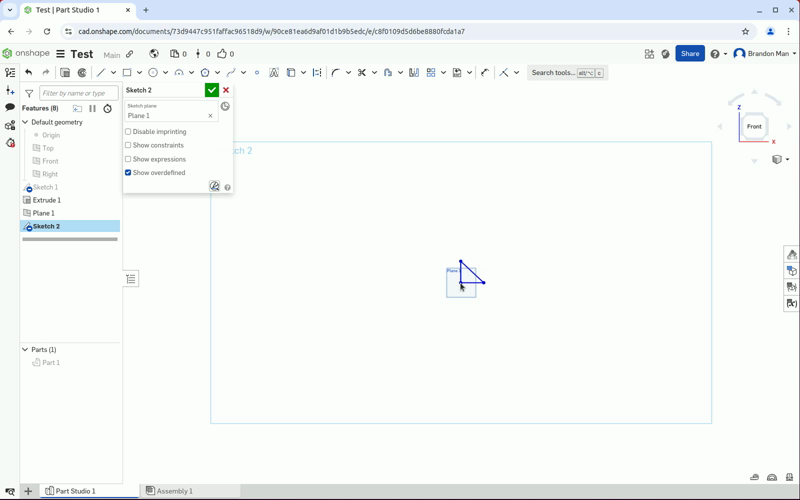
mouse_move(474, 281)
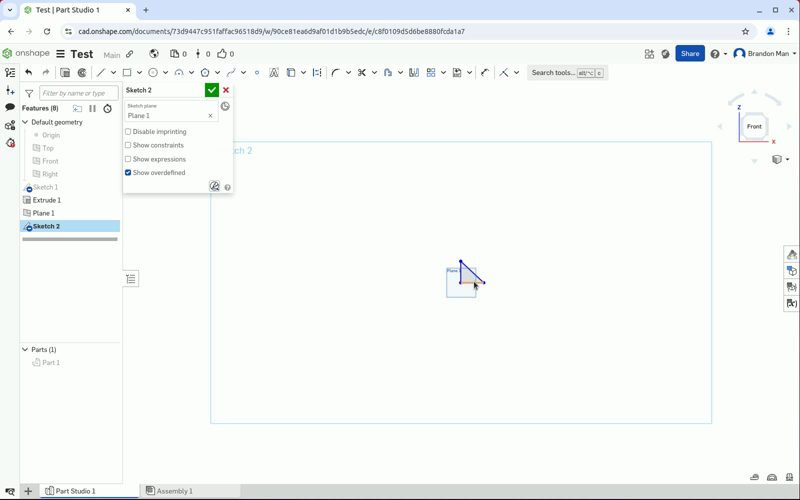
scroll(6)
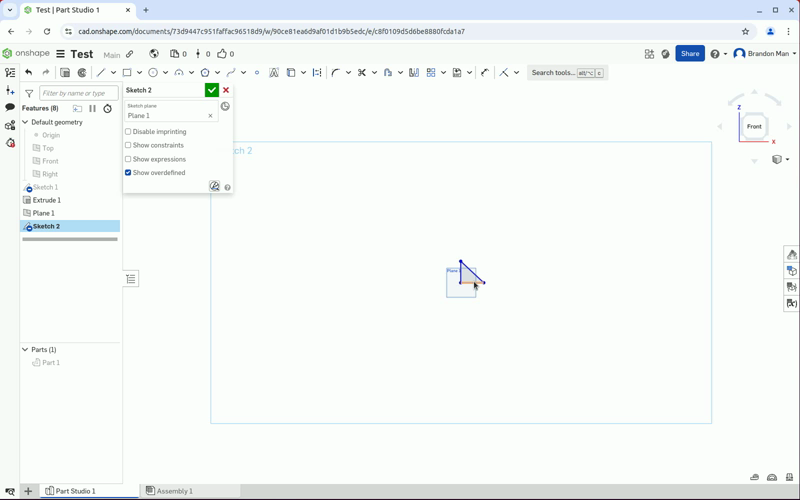
scroll(6)
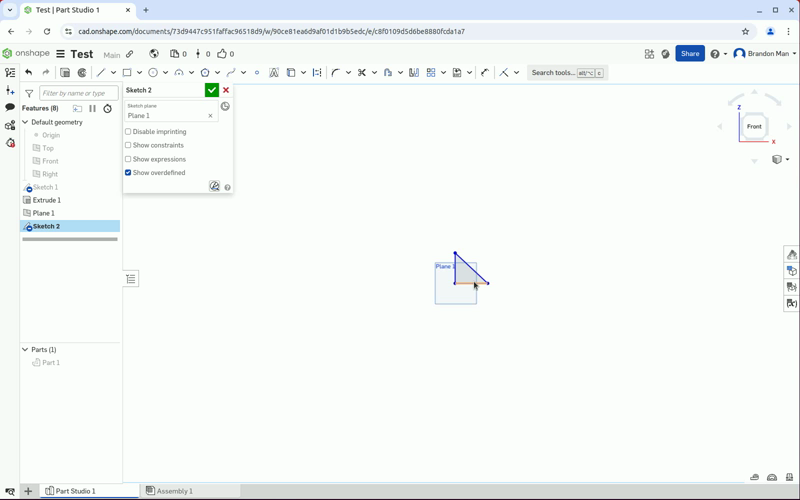
scroll(6)
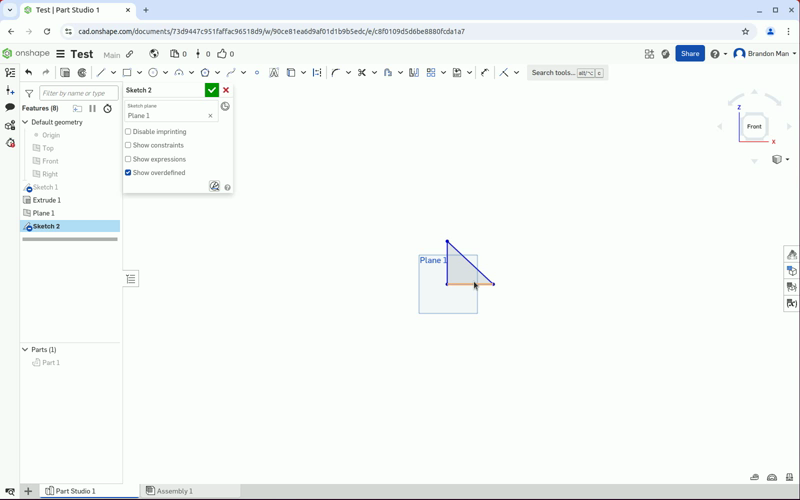
scroll(6)
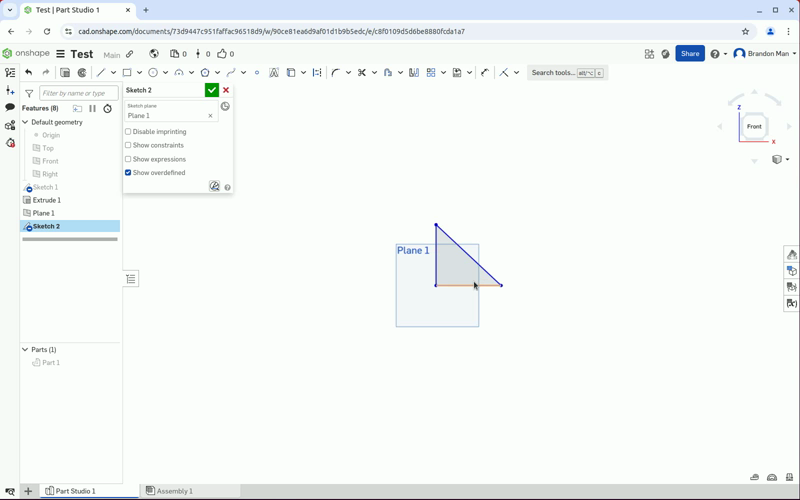
scroll(6)
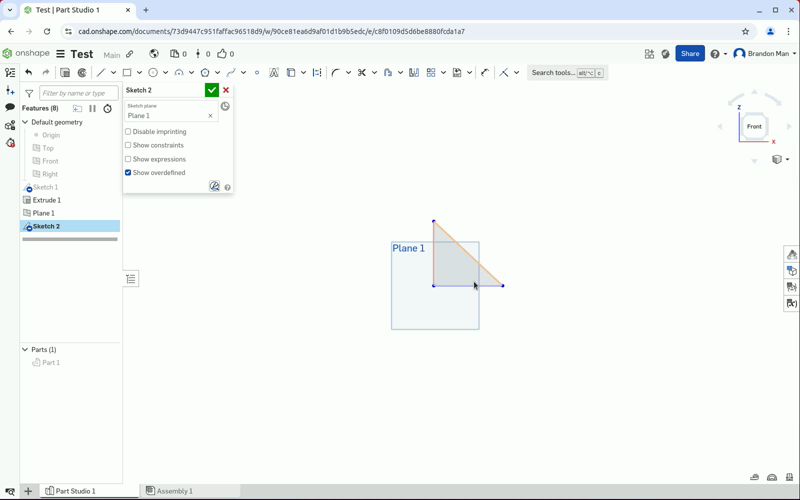
scroll(6)
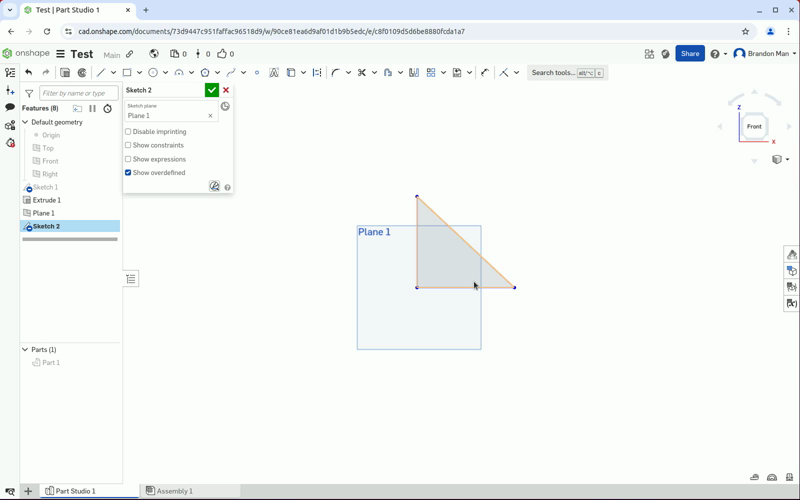
scroll(6)
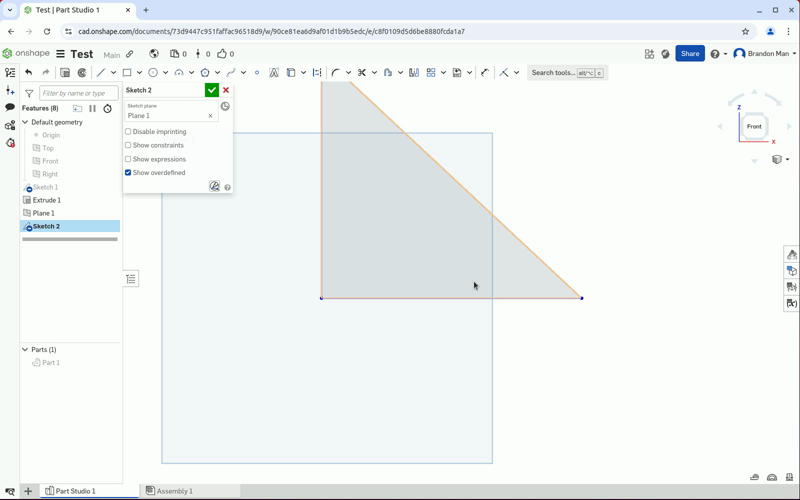
click(474, 281)
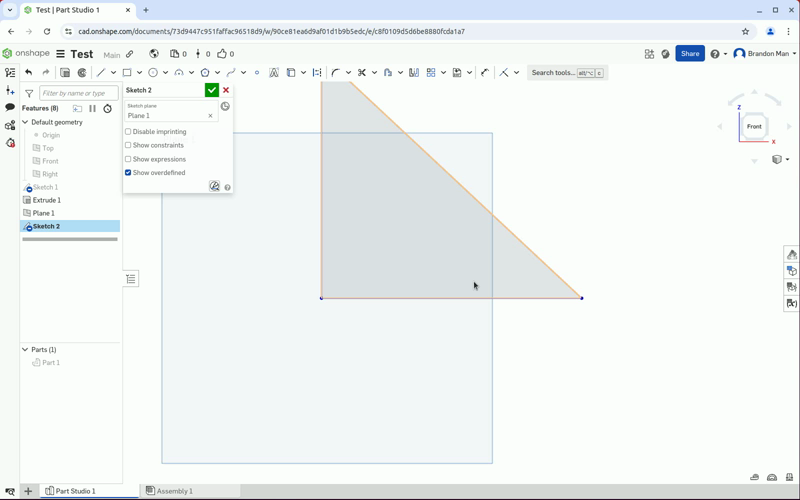
scroll(-6)
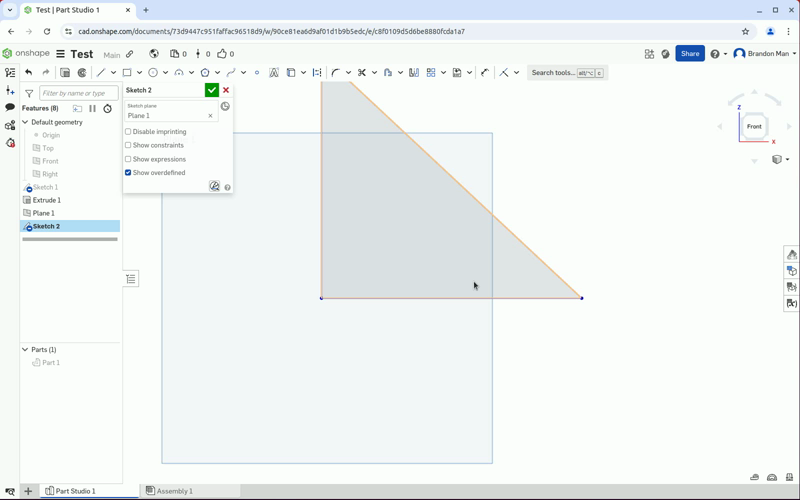
scroll(-6)
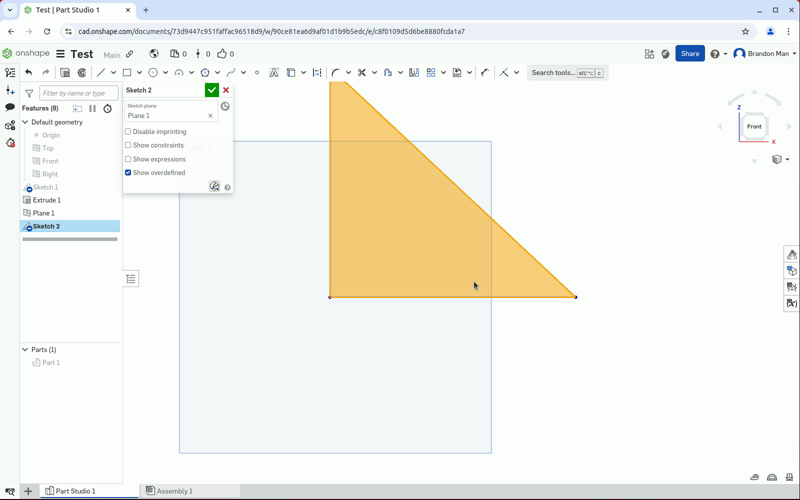
scroll(-6)
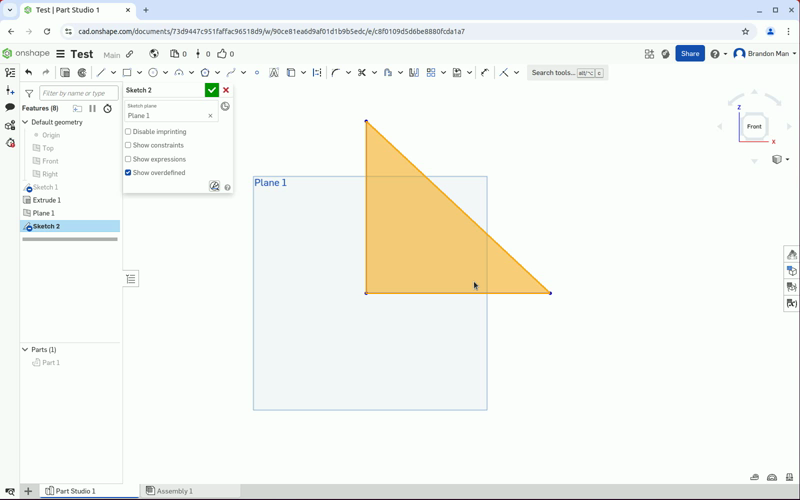
scroll(-6)
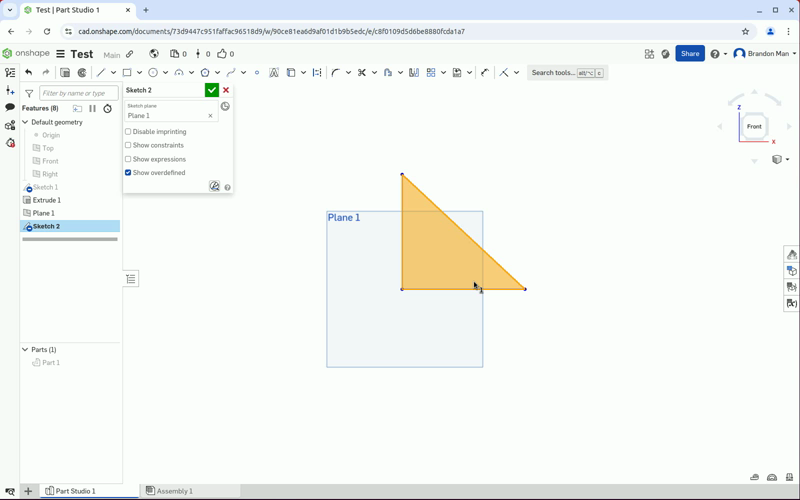
scroll(-6)
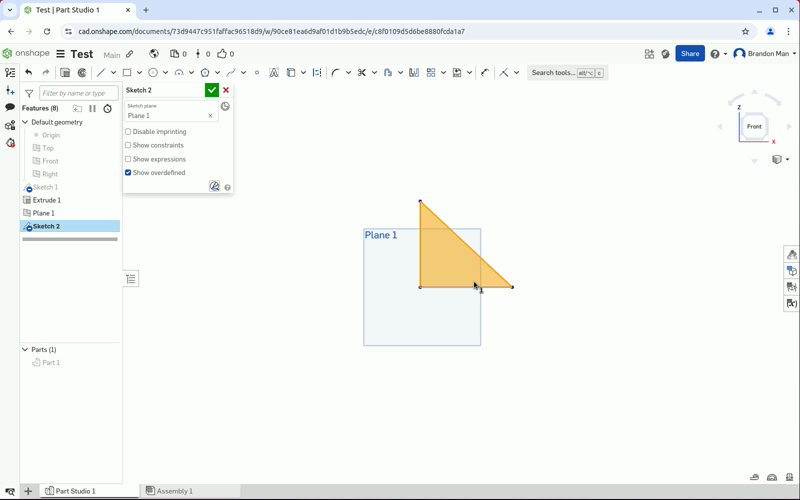
scroll(-6)
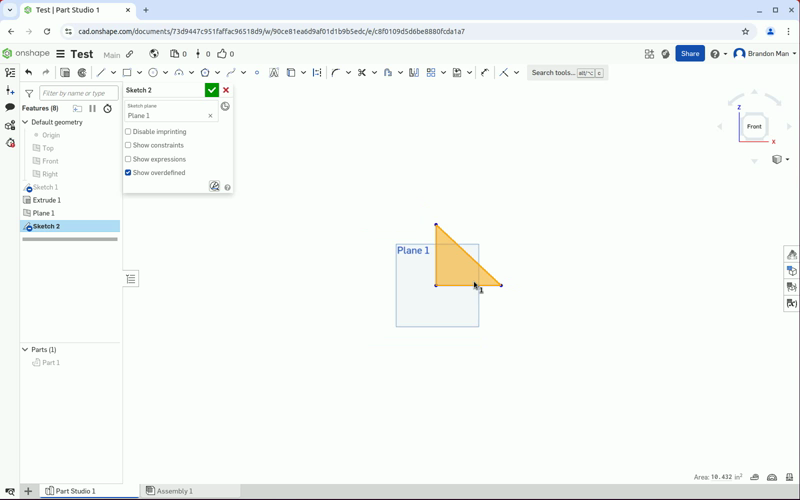
scroll(-6)
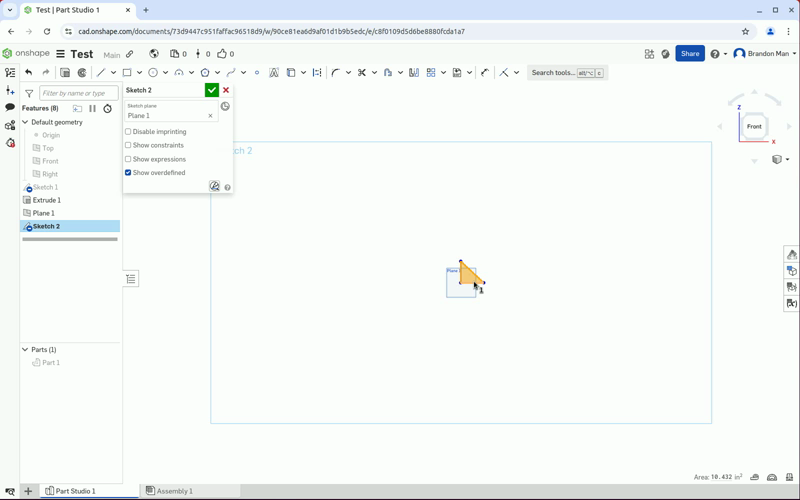
mouse_move(73, 352)
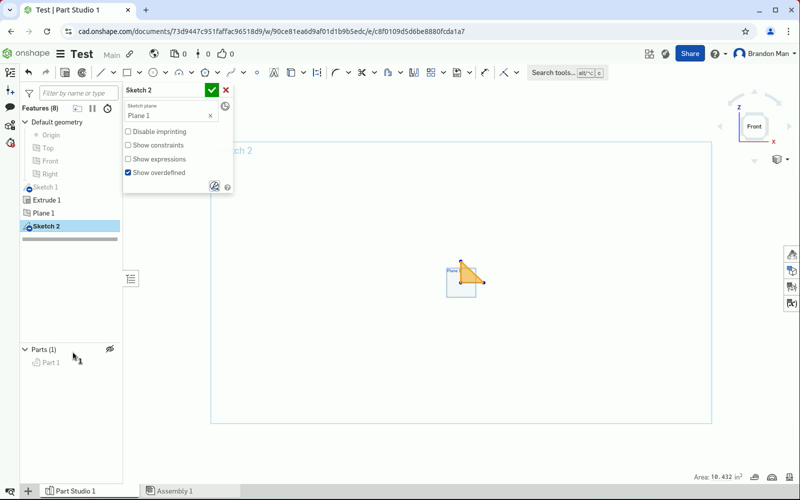
key(shift+y)
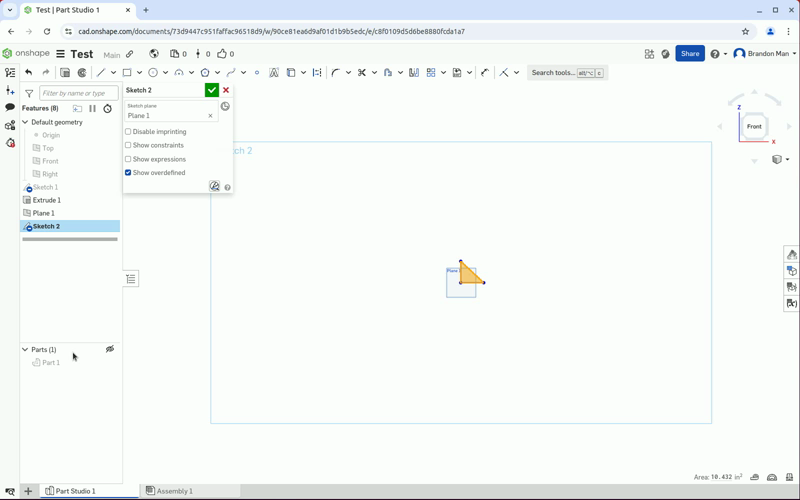
key(shift+e)
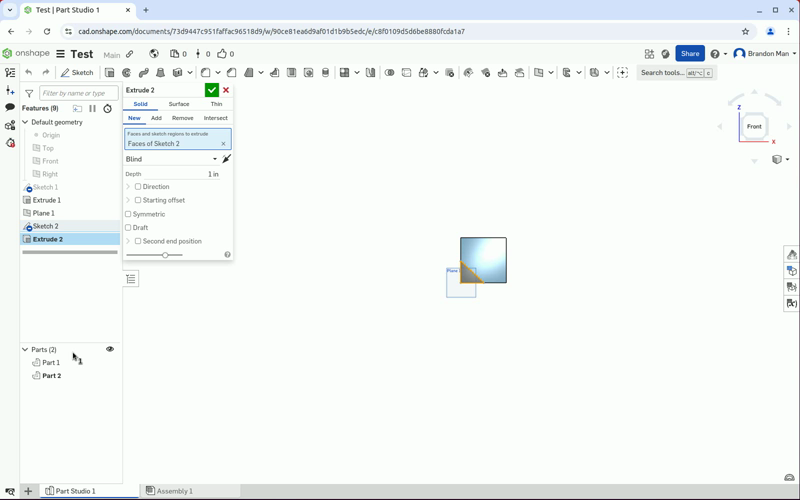
mouse_move(143, 106)
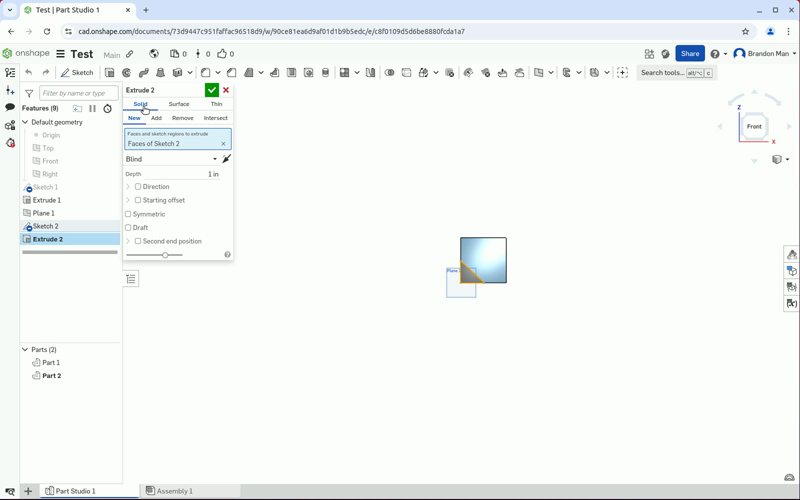
click(143, 106)
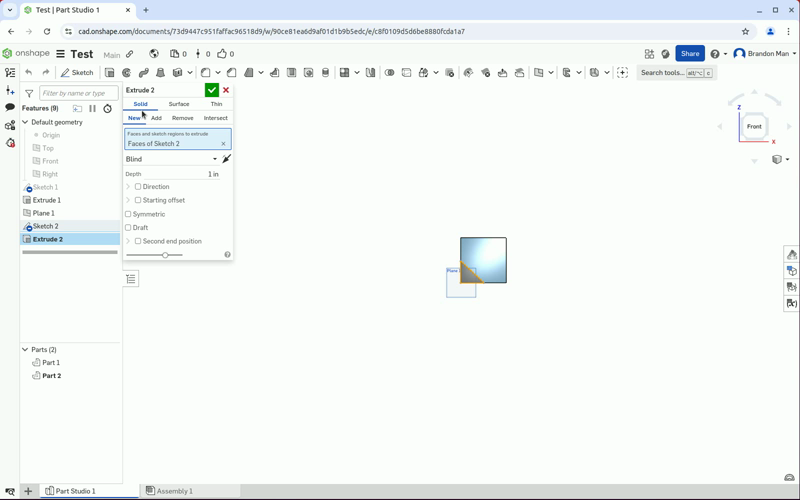
mouse_move(137, 120)
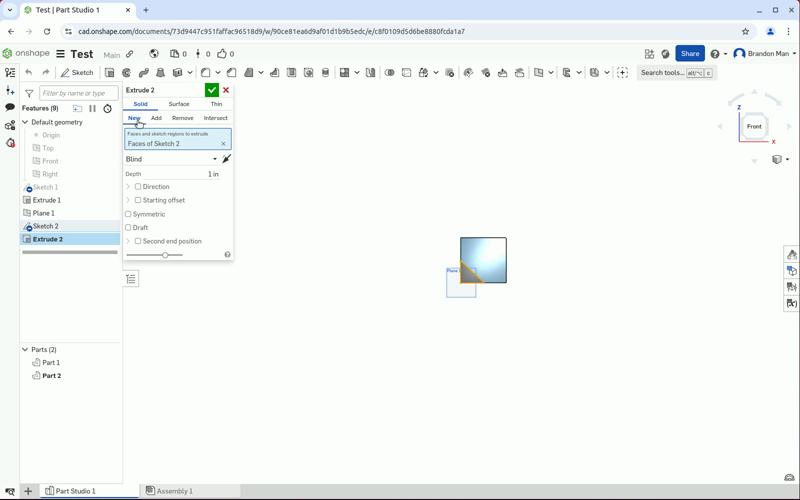
click(137, 120)
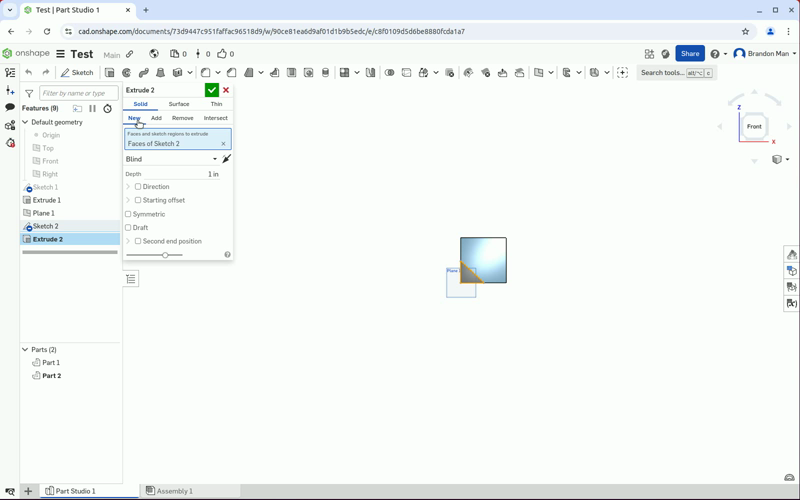
key(tab, 4)
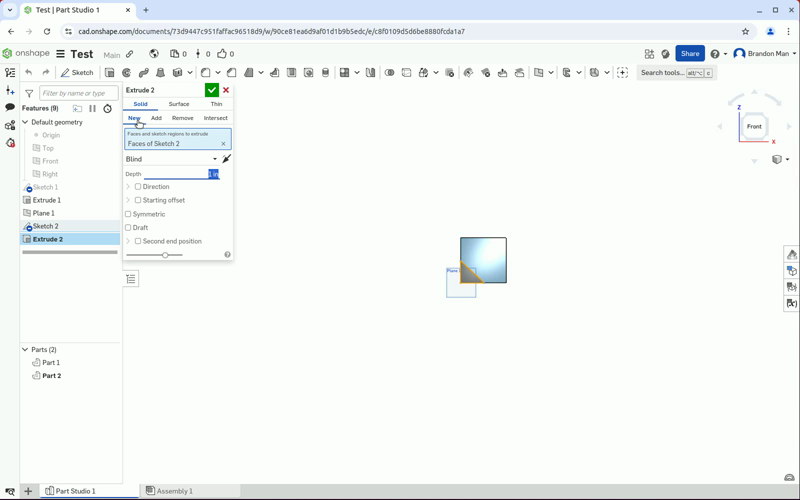
text(9.388)
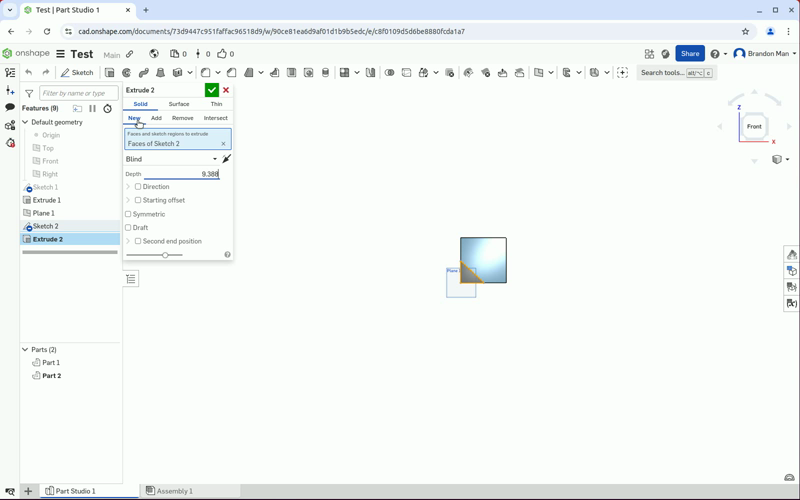
key(enter)
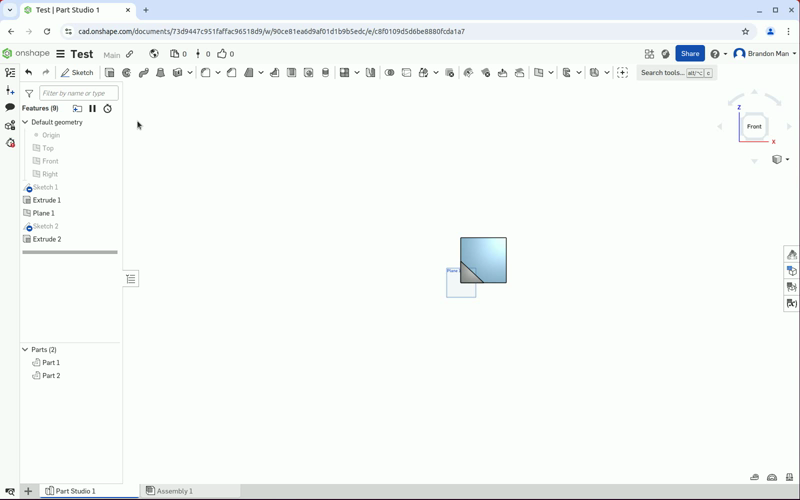
key(shift+h)
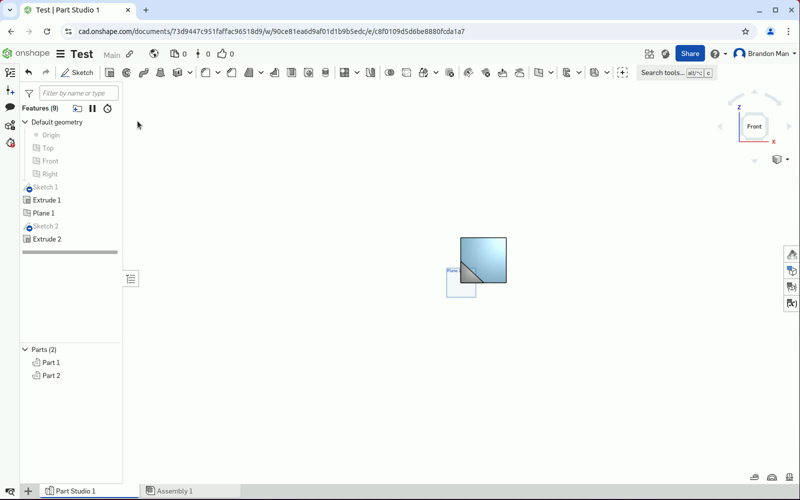
key(shift+h)
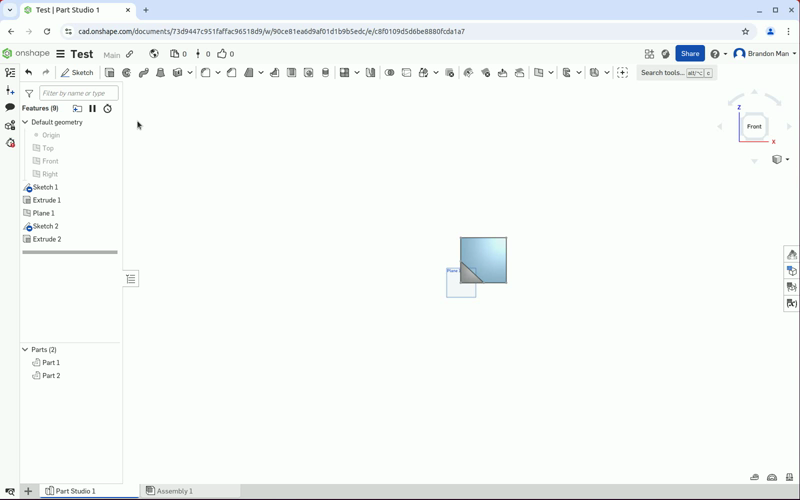
key(shift+7)
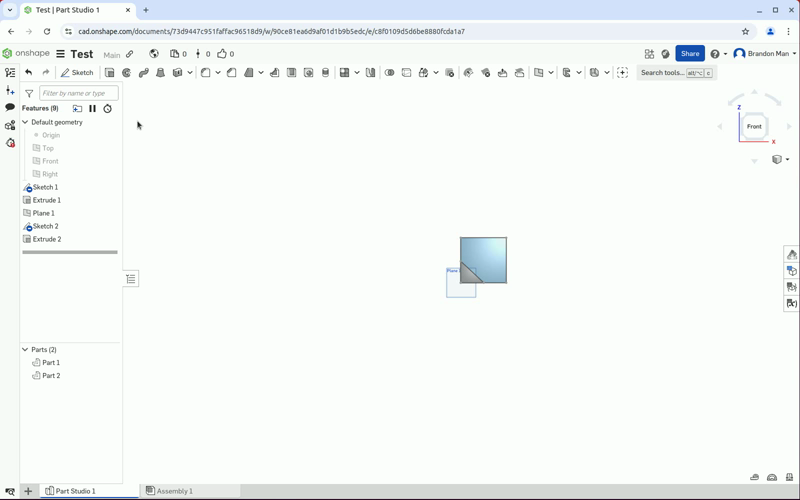
key(left, 2)
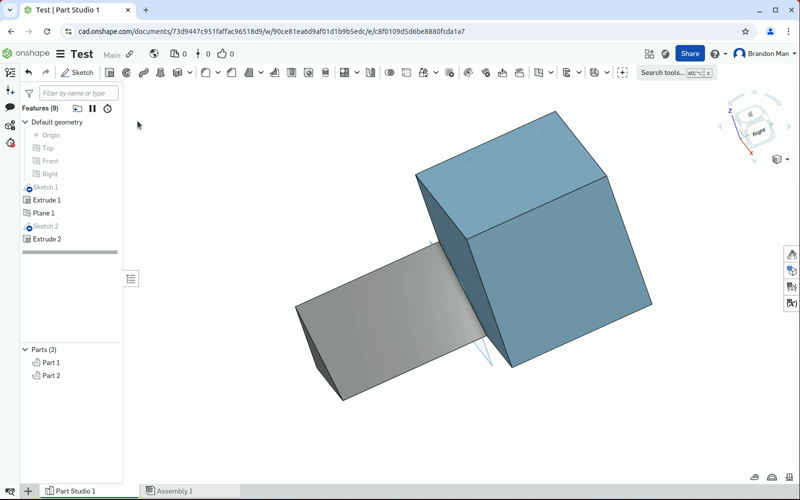
key(down, 2)
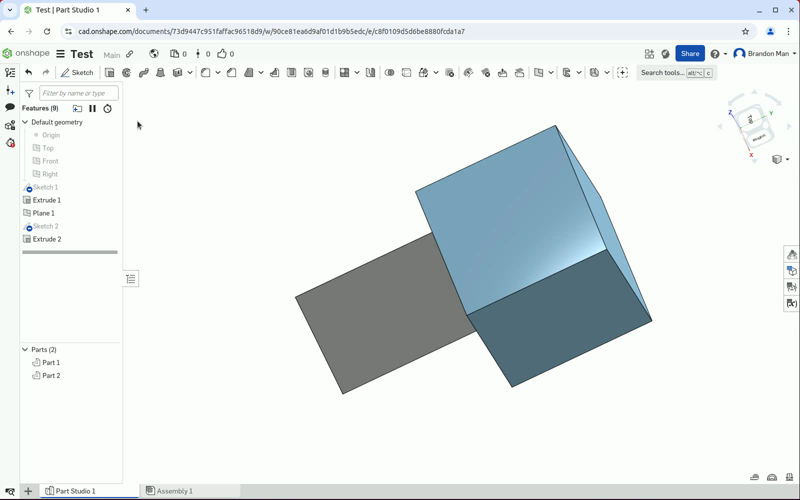
key(up, 2)
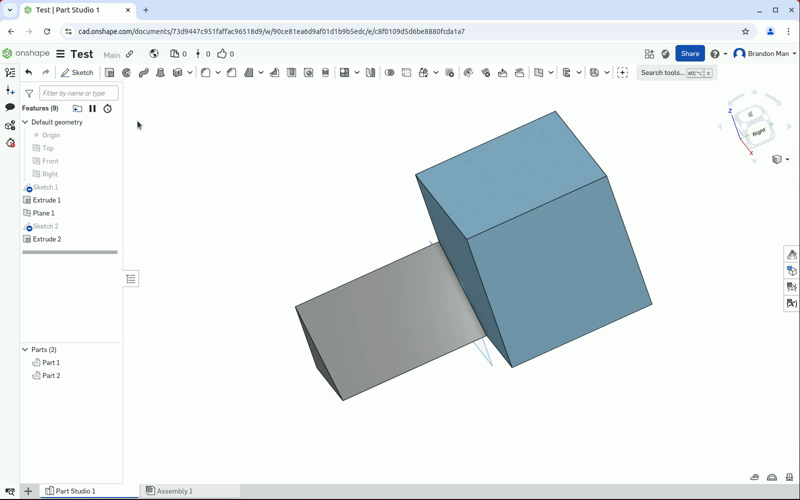
key(right, 2)
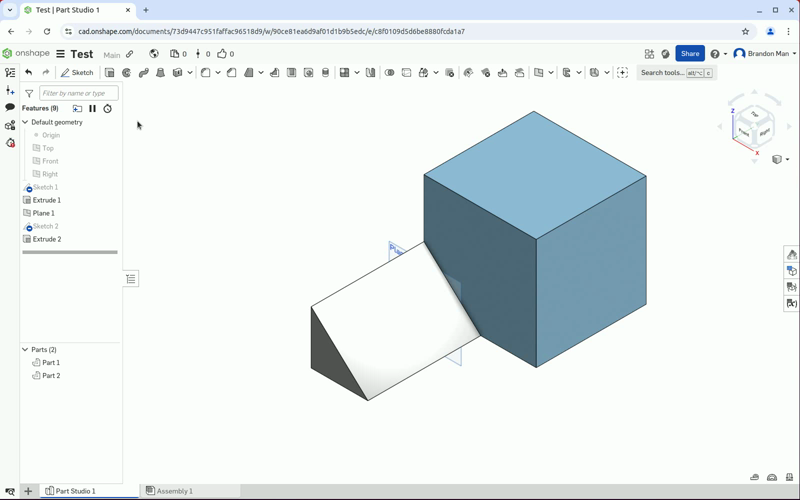
mouse_move(73, 189)
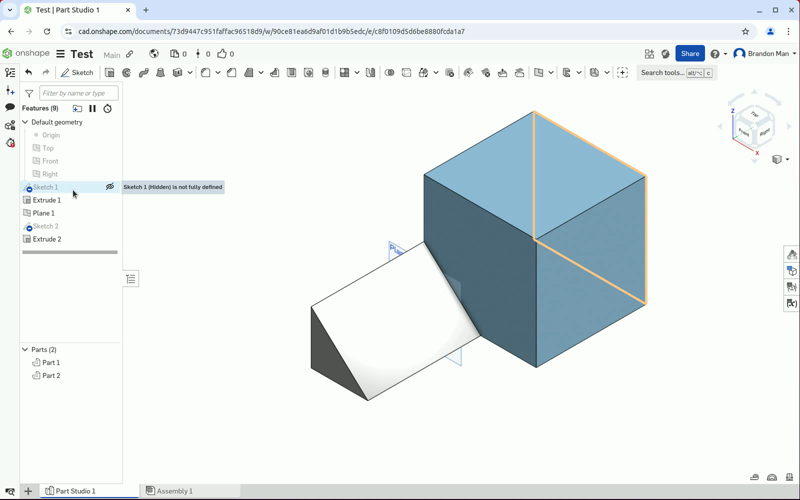
click(73, 189)